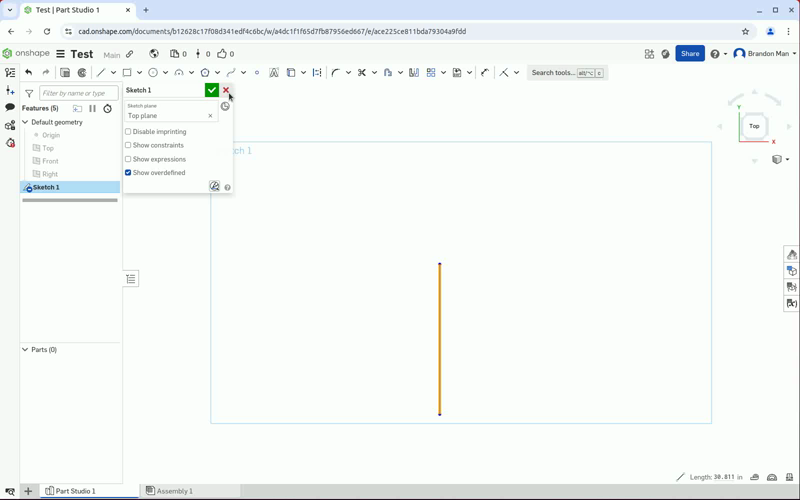
key(shift+h)
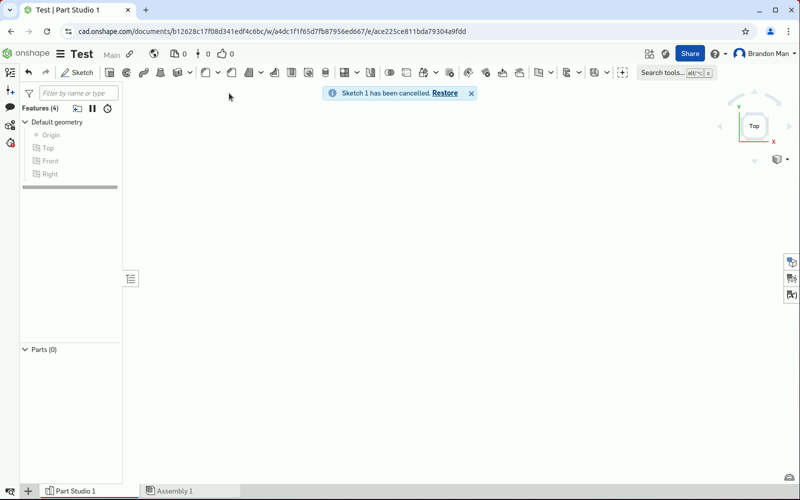
mouse_move(73, 352)
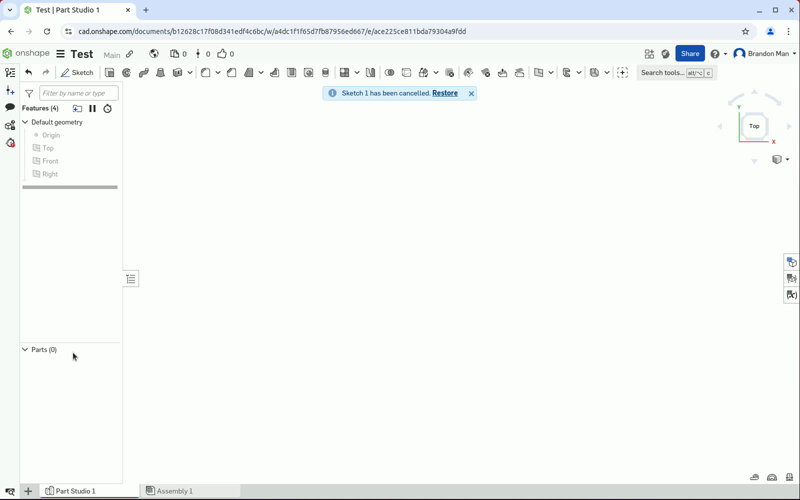
key(y)
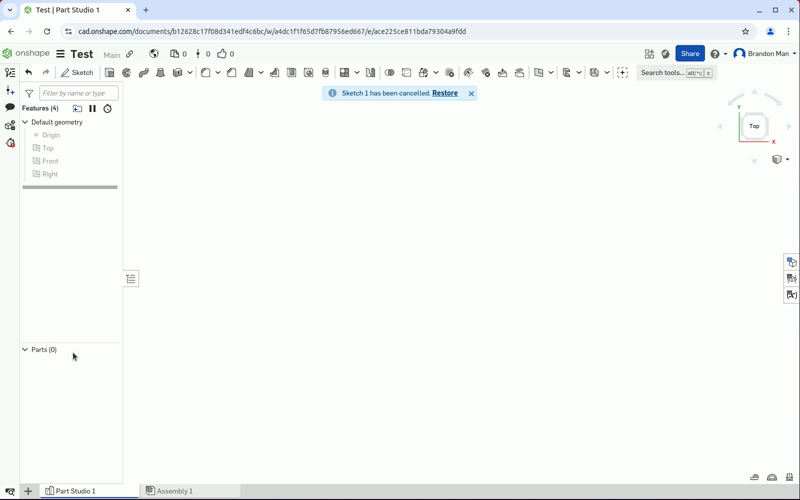
key(shift+p)
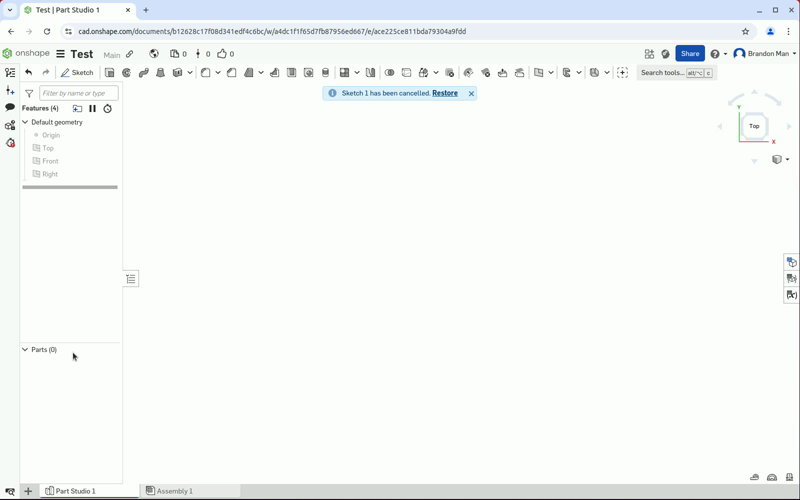
key(space)
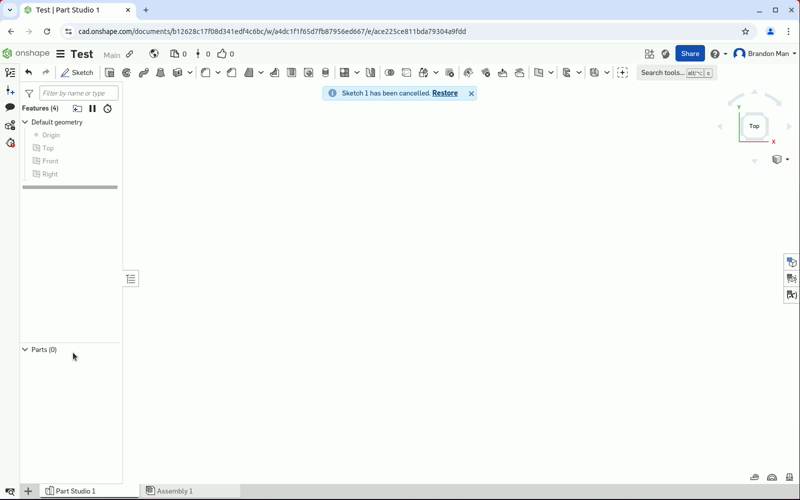
key_down(shift)
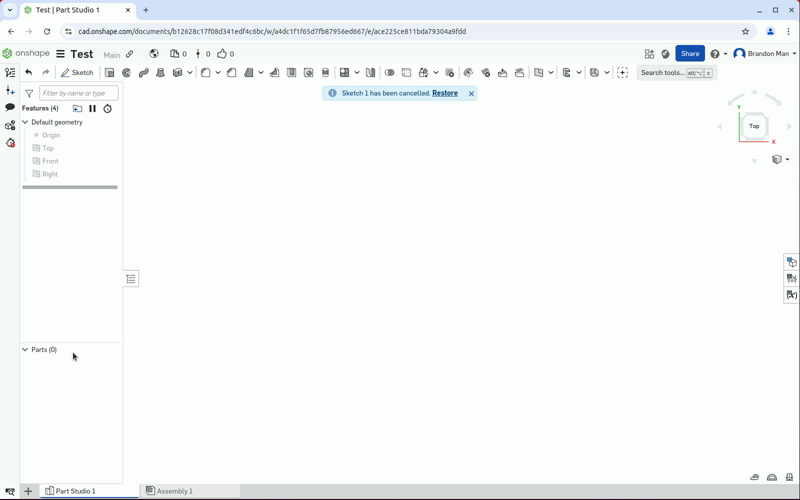
key(up)
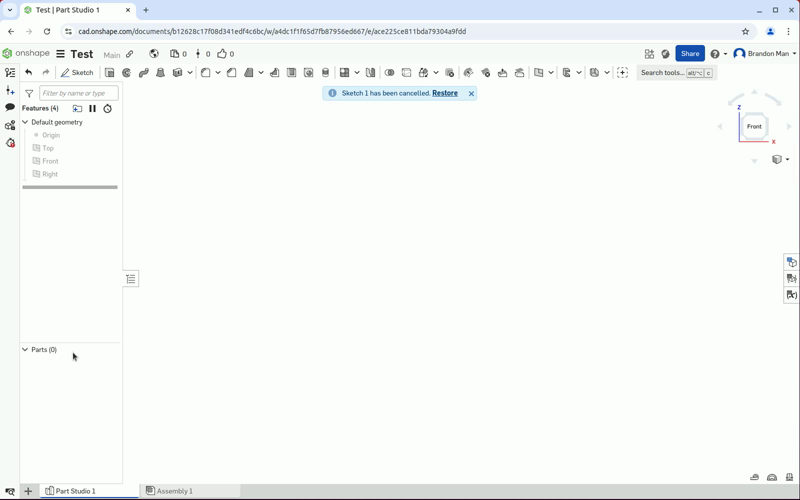
key_up(shift)
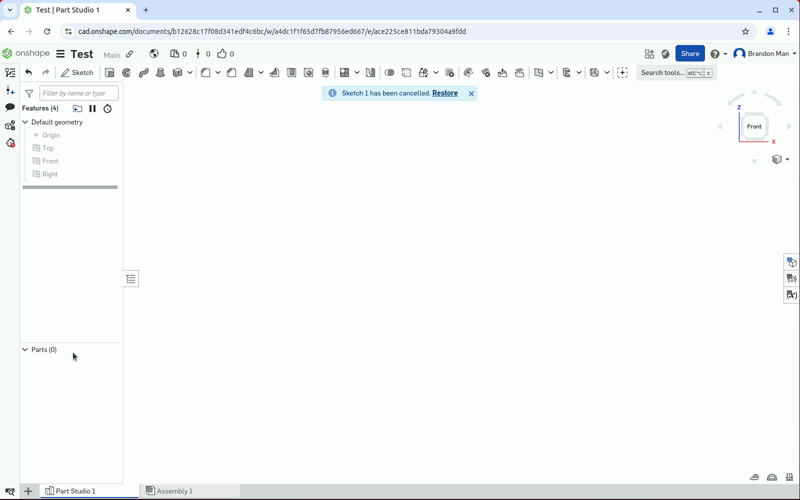
mouse_move(73, 352)
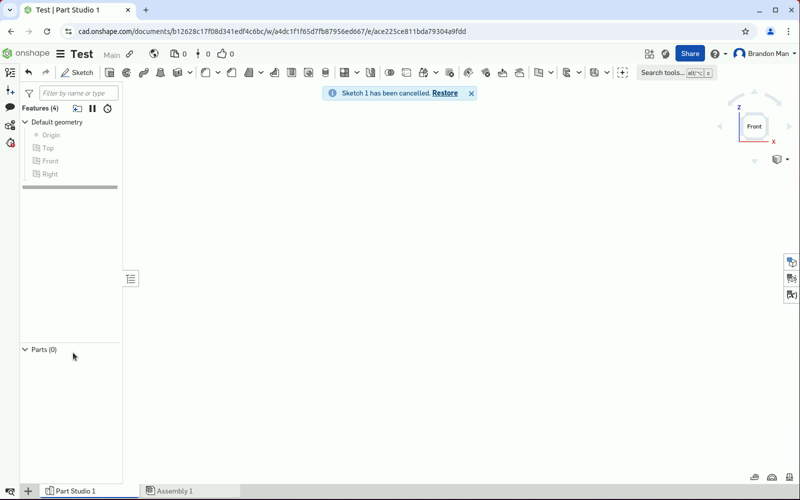
key(shift+y)
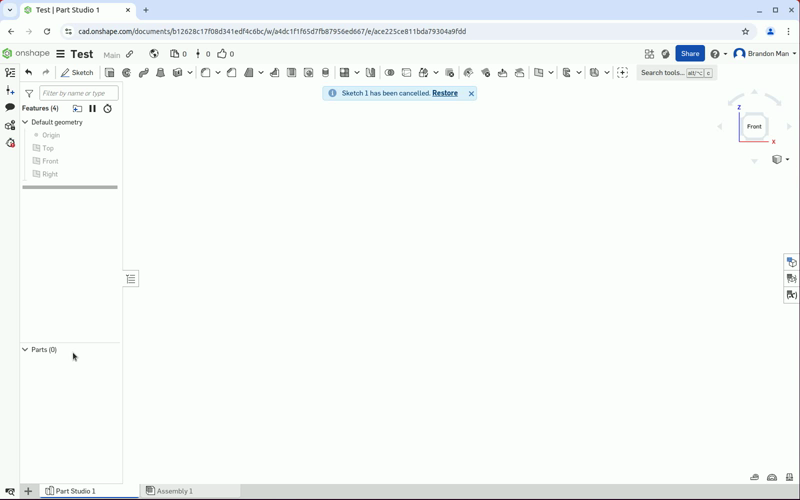
key(shift+s)
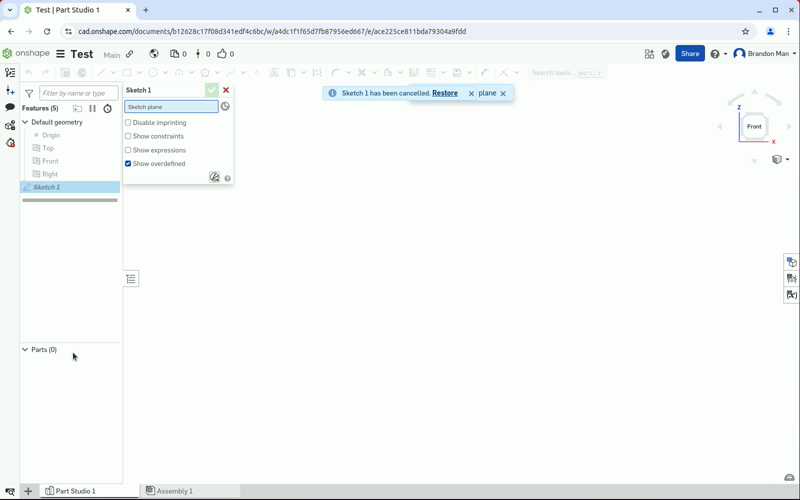
mouse_move(73, 163)
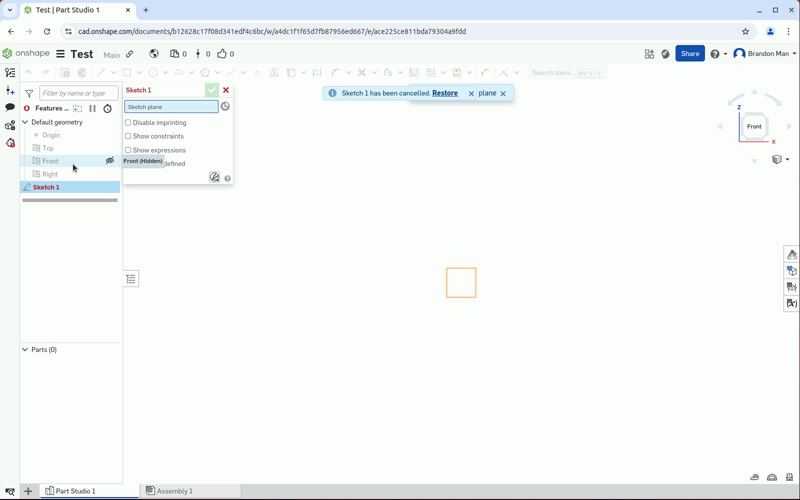
click(73, 163)
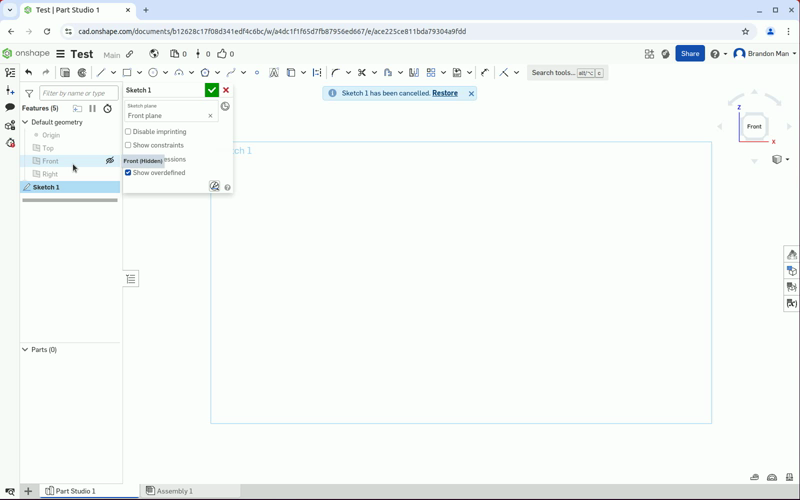
mouse_move(73, 352)
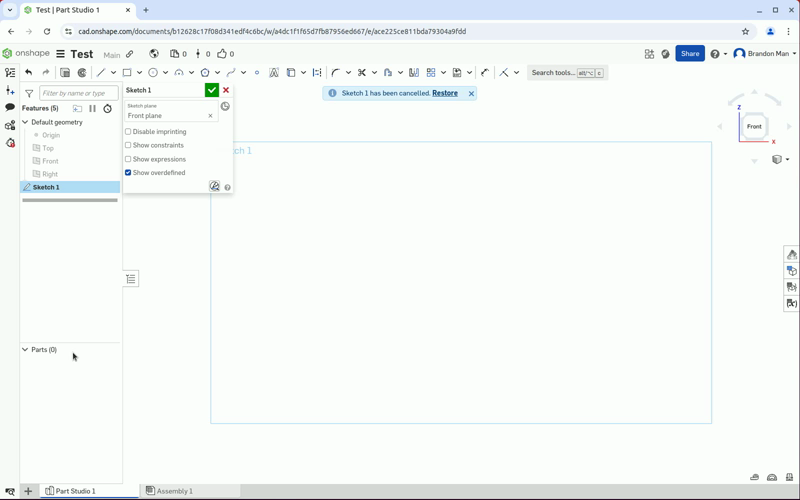
key(y)
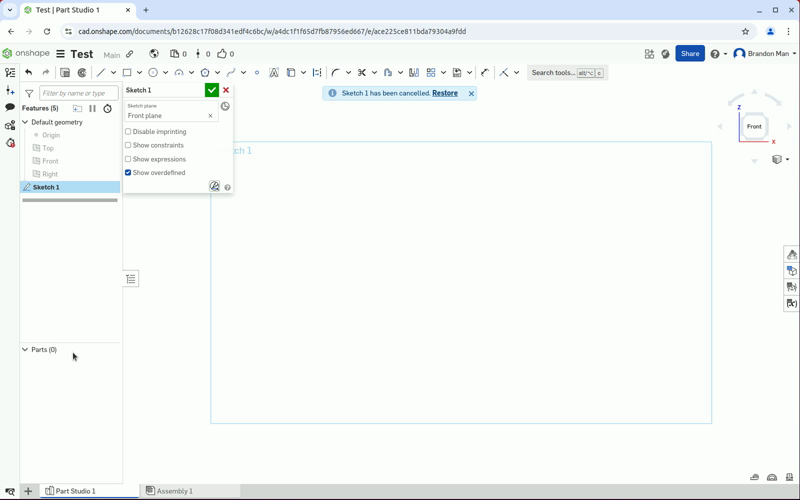
key(c)
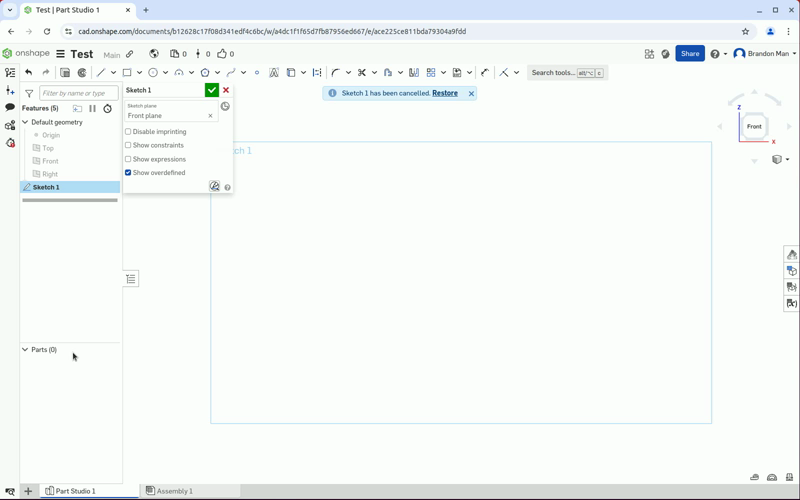
key_down(shift)
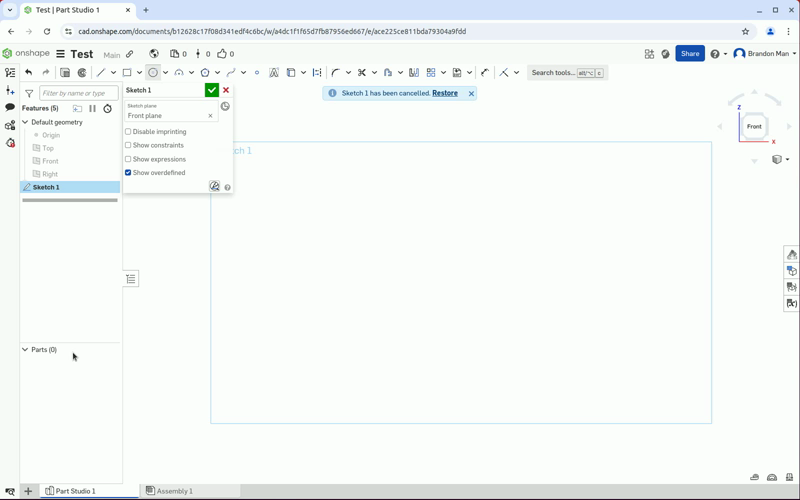
mouse_move(385, 241)
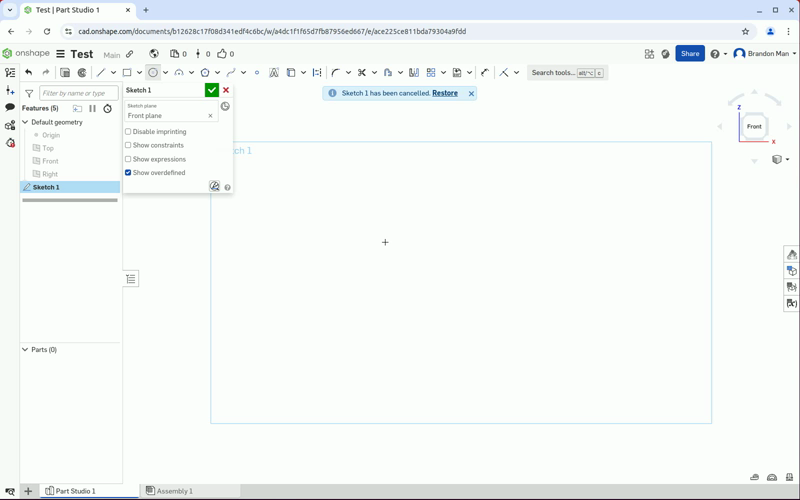
click(385, 241)
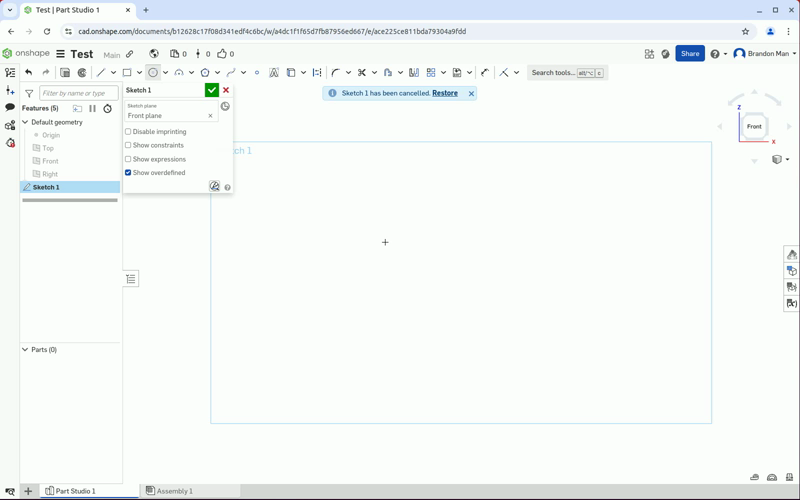
key_up(shift)
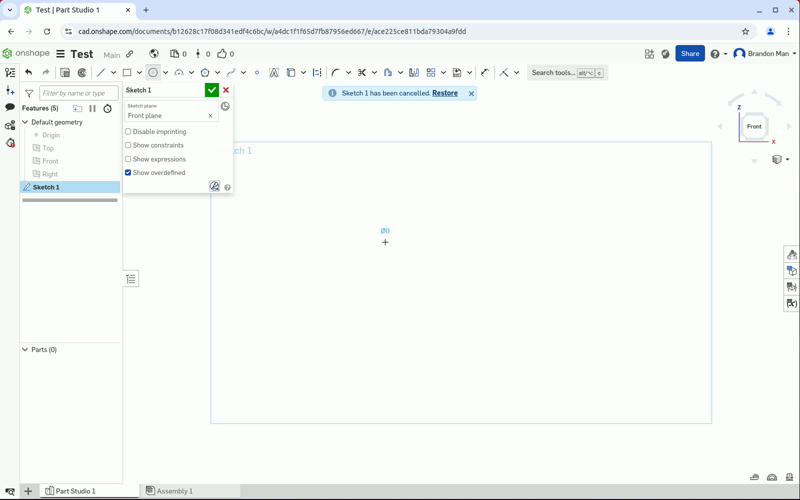
mouse_move(422, 241)
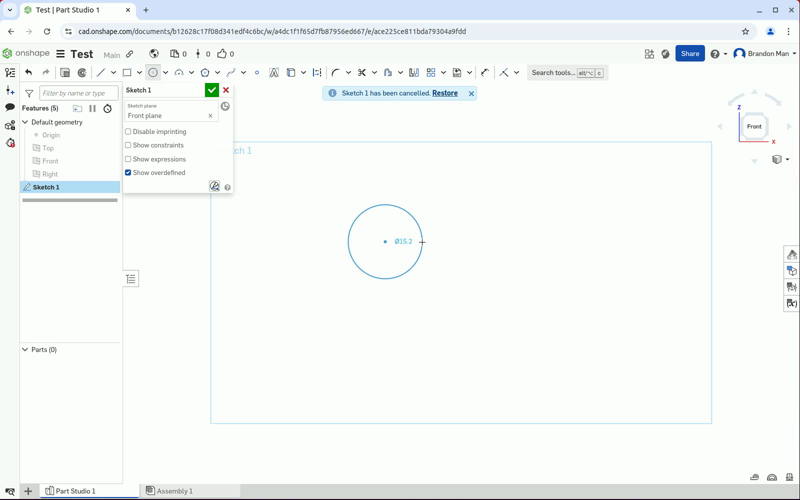
click(422, 241)
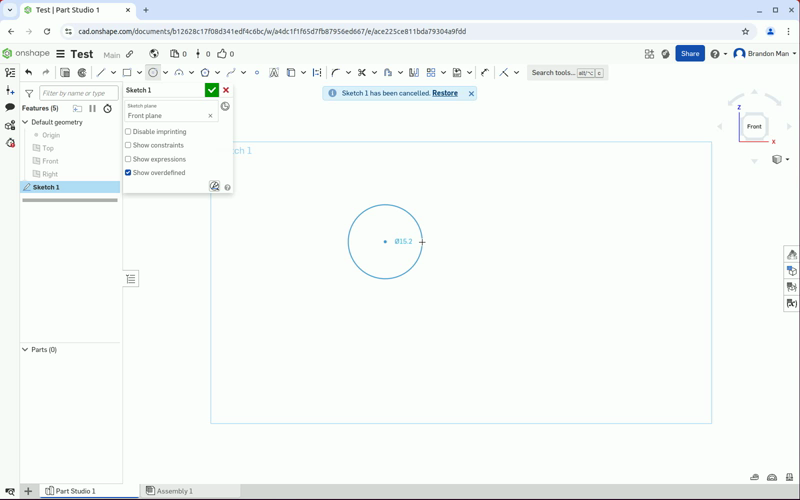
key(esc)
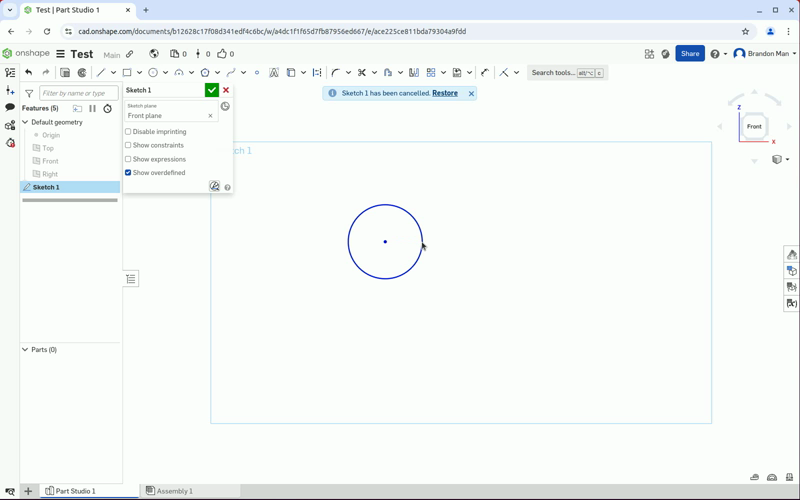
mouse_move(386, 249)
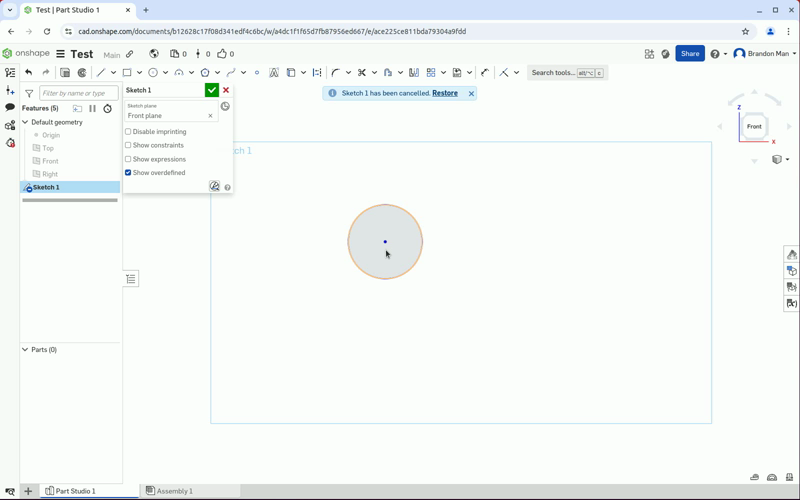
click(386, 249)
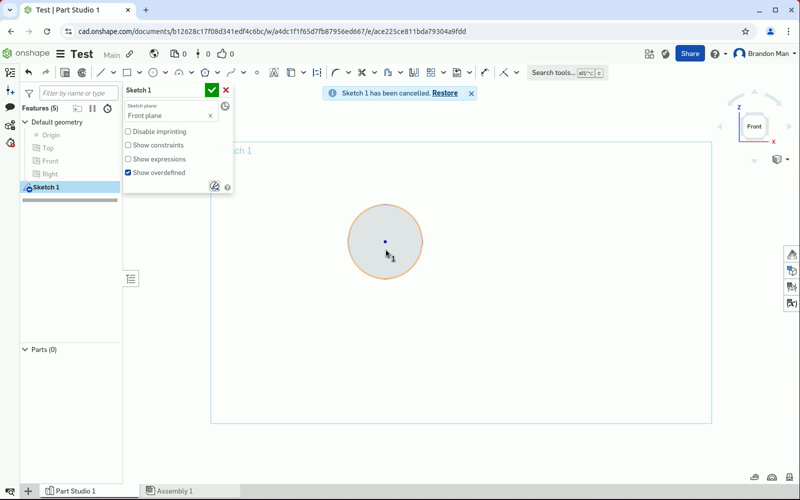
mouse_move(73, 352)
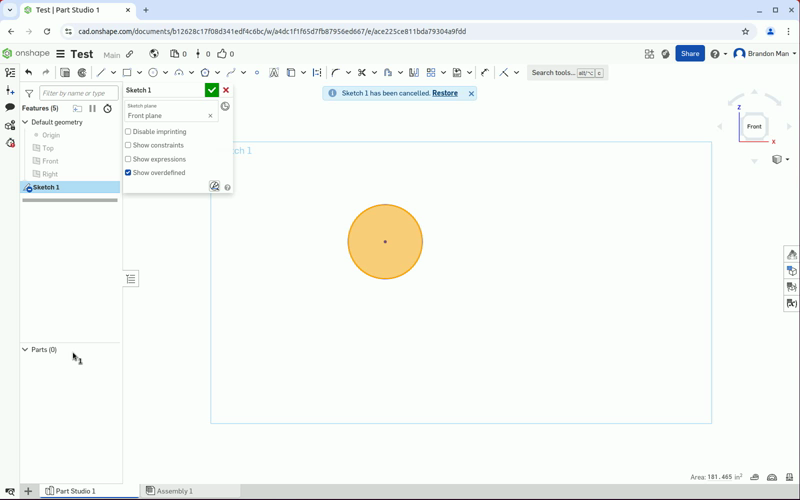
key(shift+y)
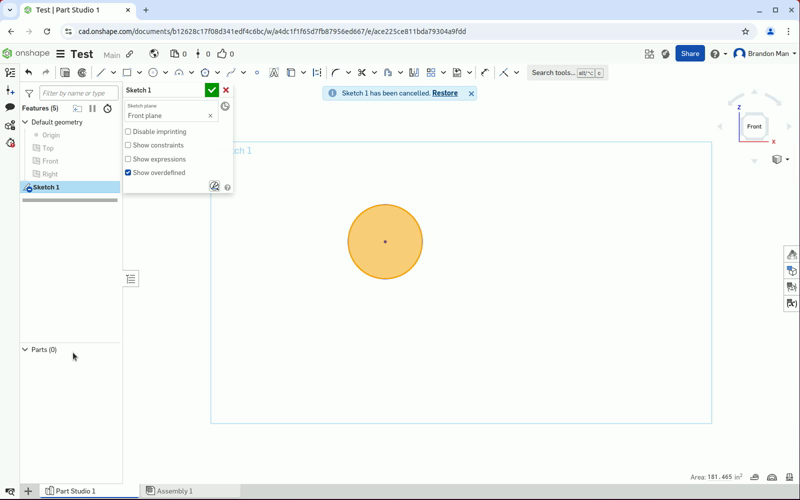
key(shift+e)
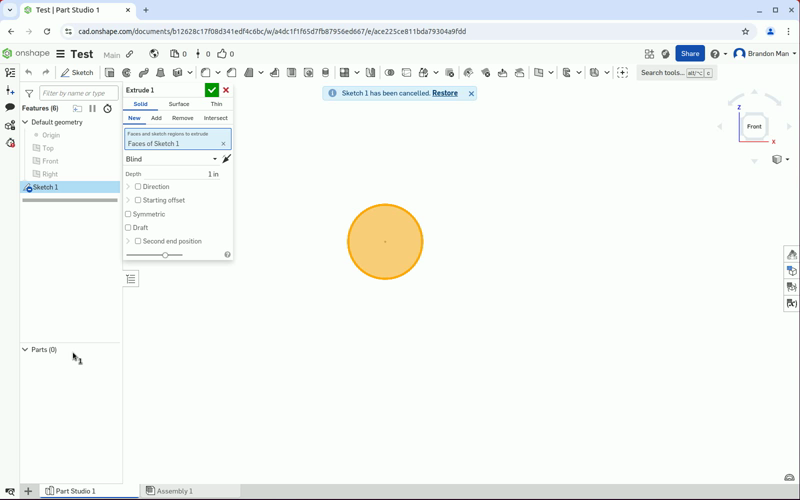
mouse_move(143, 106)
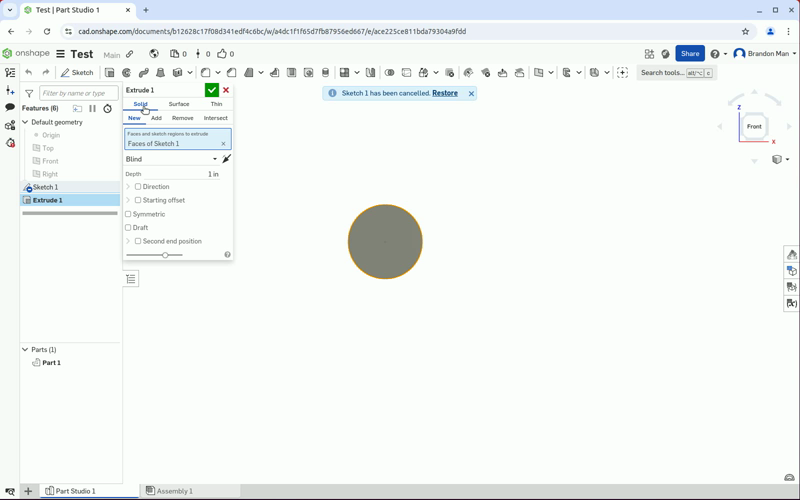
click(143, 106)
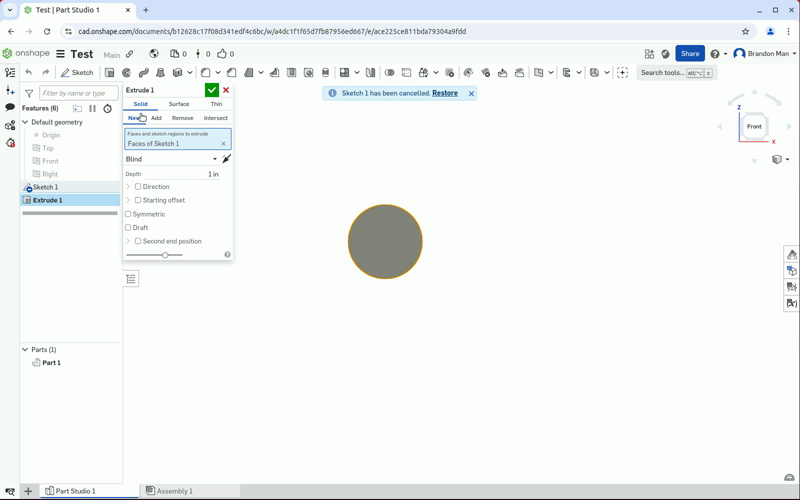
mouse_move(137, 120)
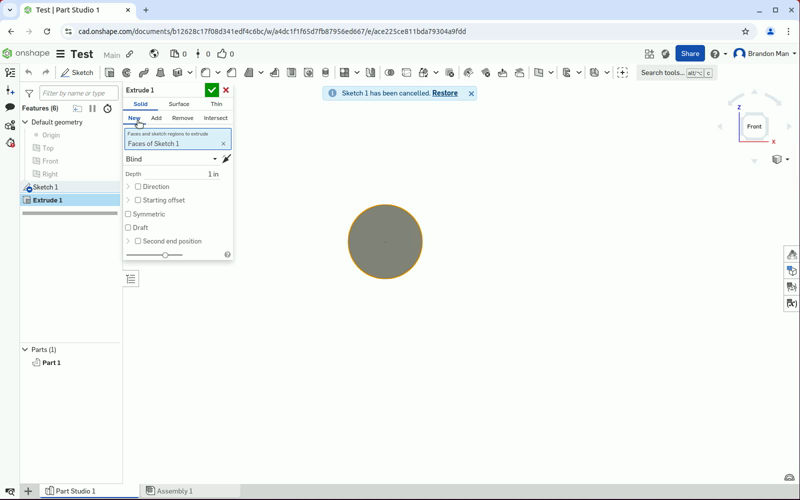
click(137, 120)
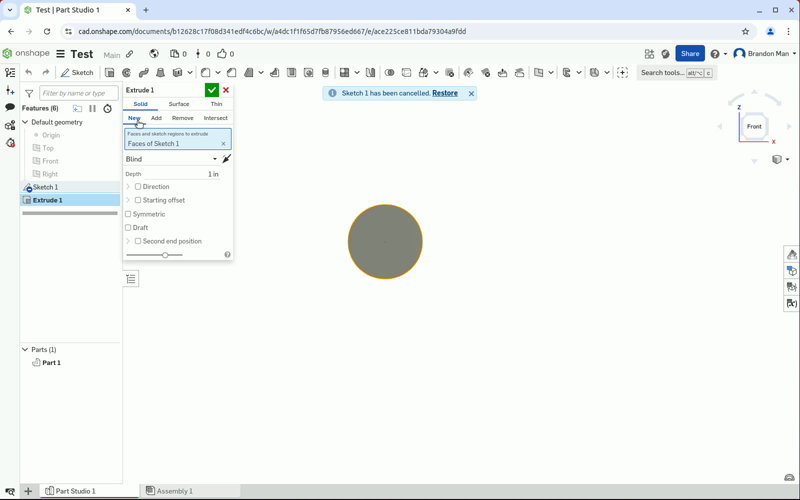
key(tab, 4)
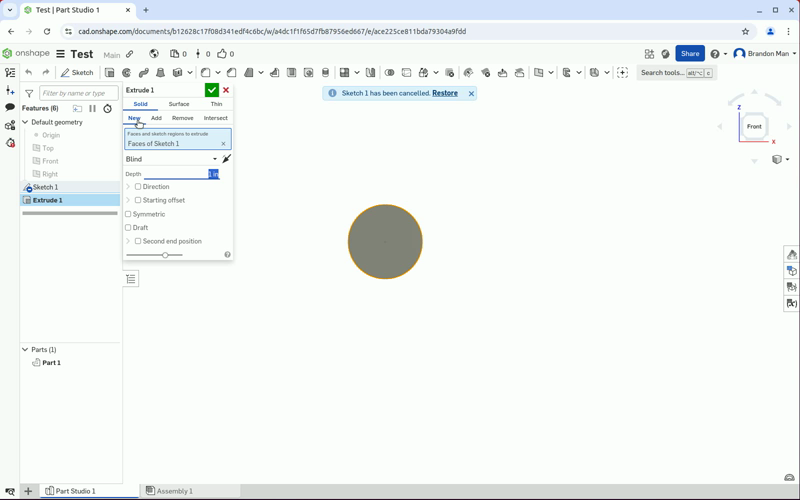
text(12.036)
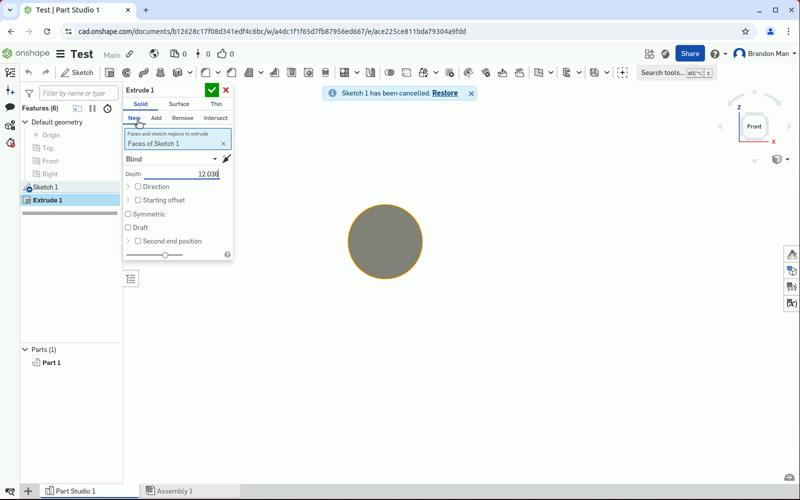
key(enter)
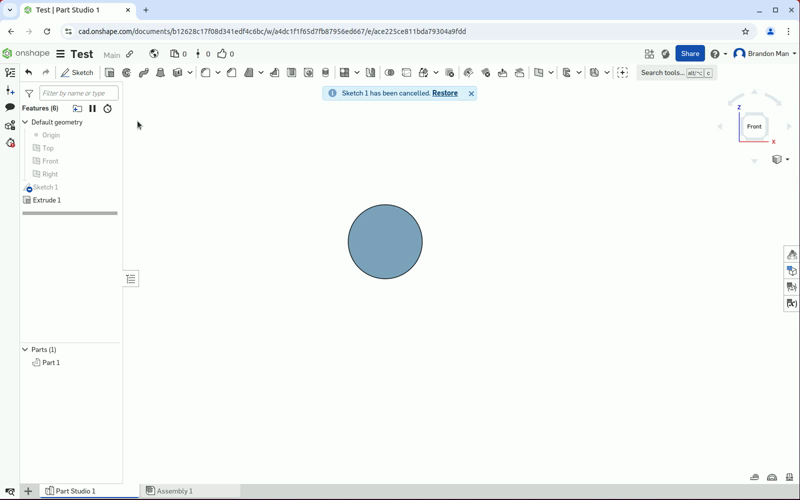
key(shift+h)
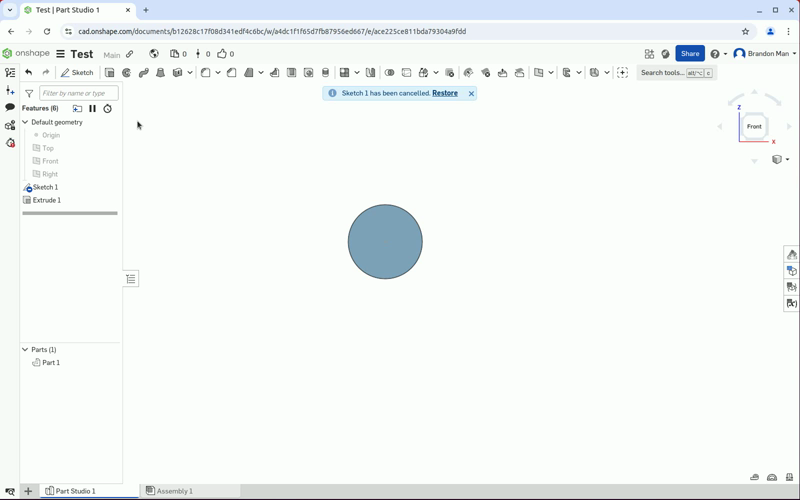
key(shift+h)
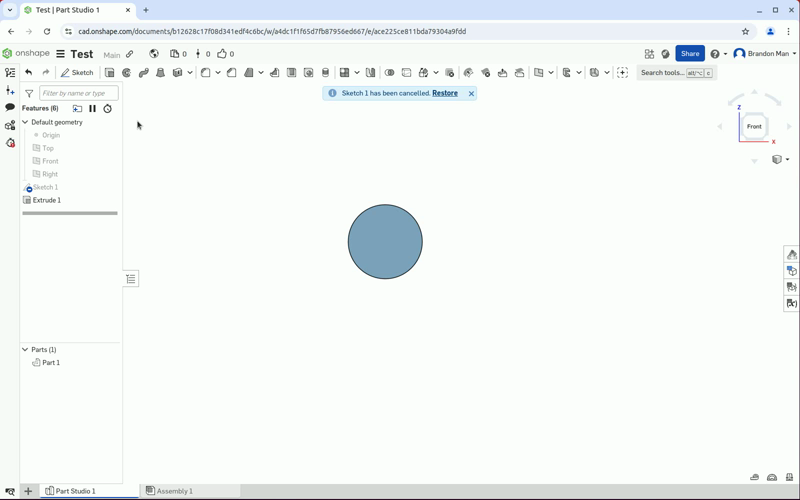
mouse_move(73, 189)
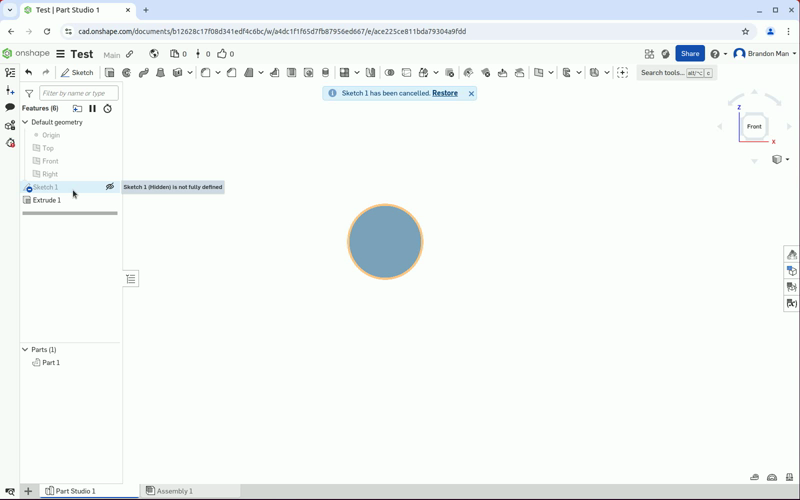
click(73, 189)
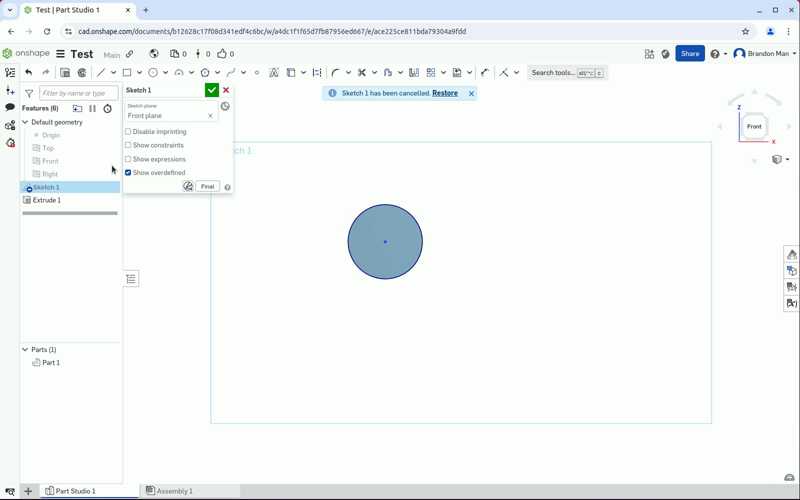
mouse_move(229, 92)
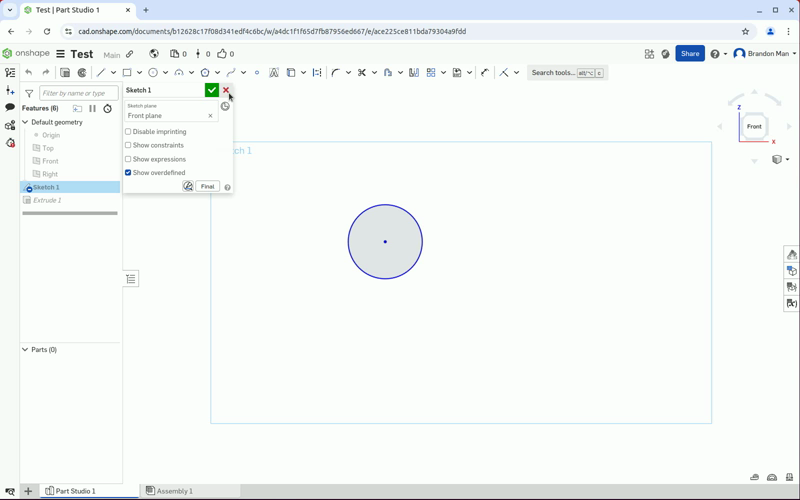
click(229, 92)
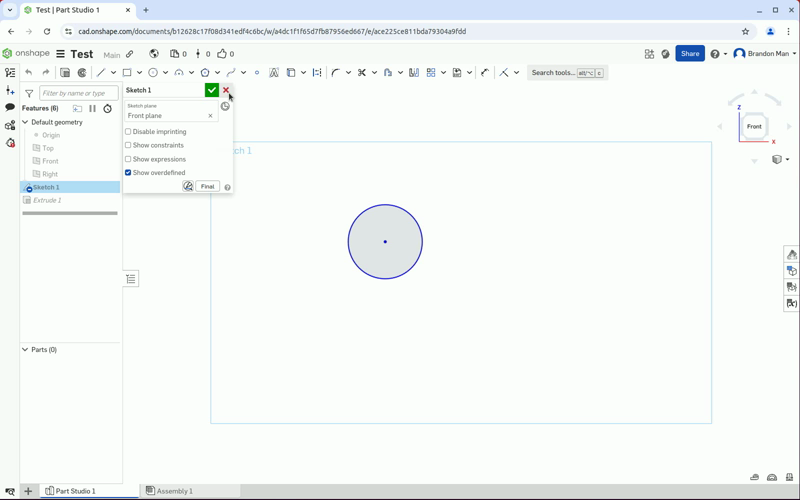
key(shift+s)
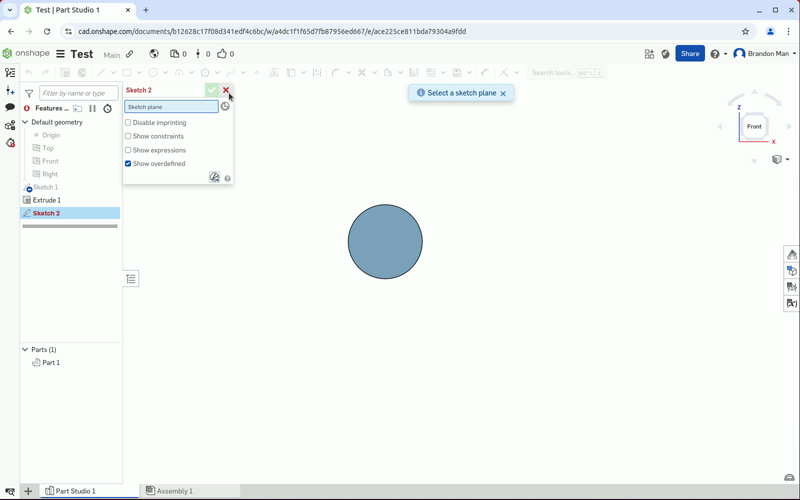
mouse_move(73, 163)
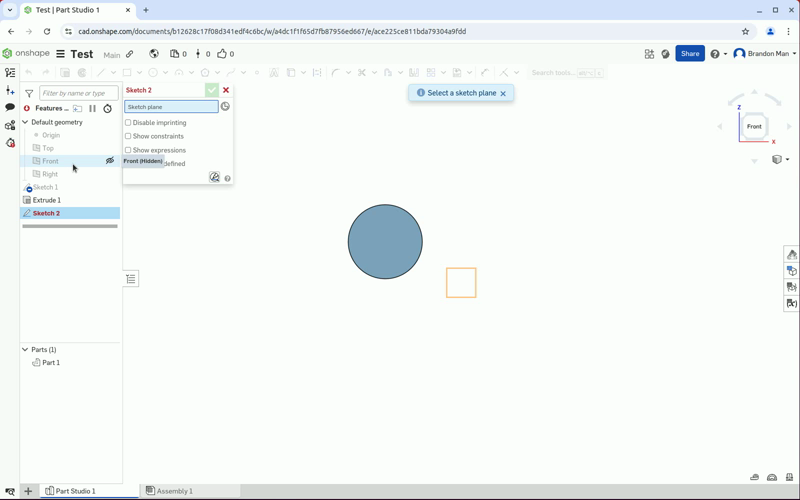
click(73, 163)
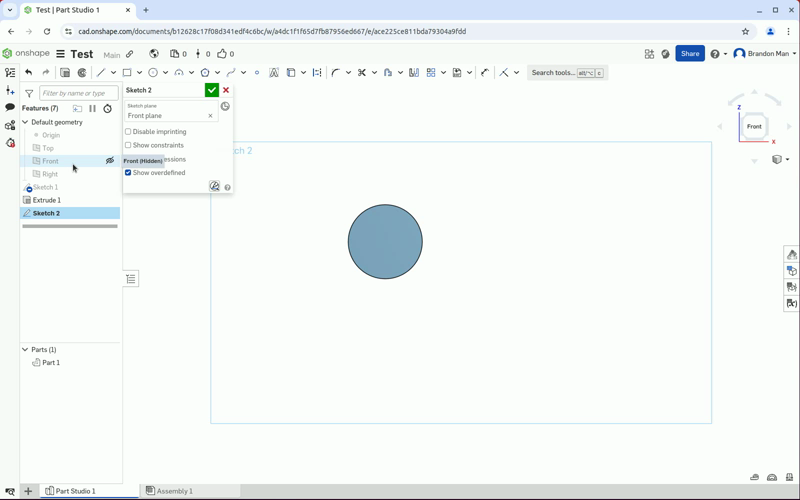
mouse_move(73, 352)
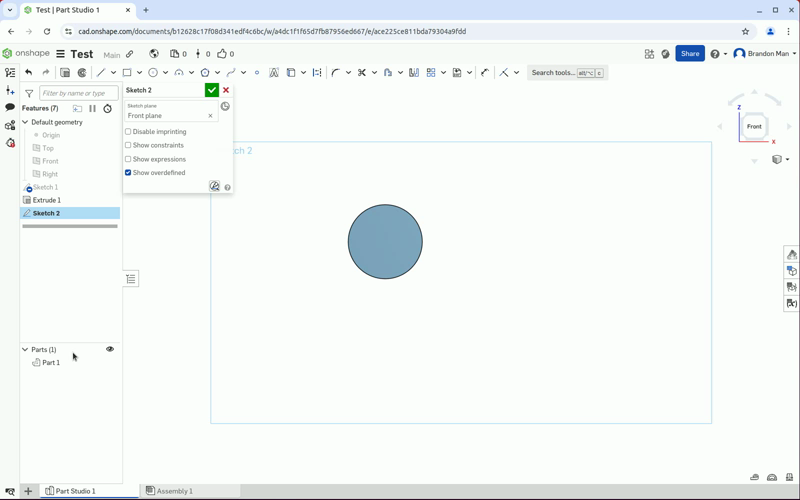
key(y)
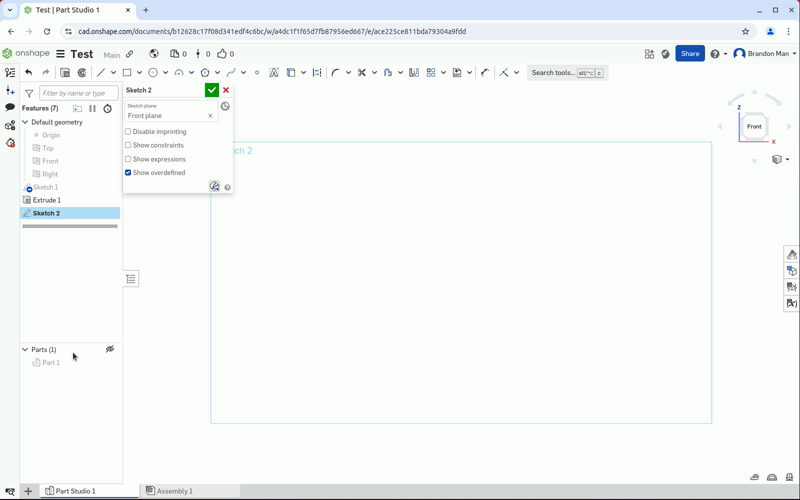
key(l)
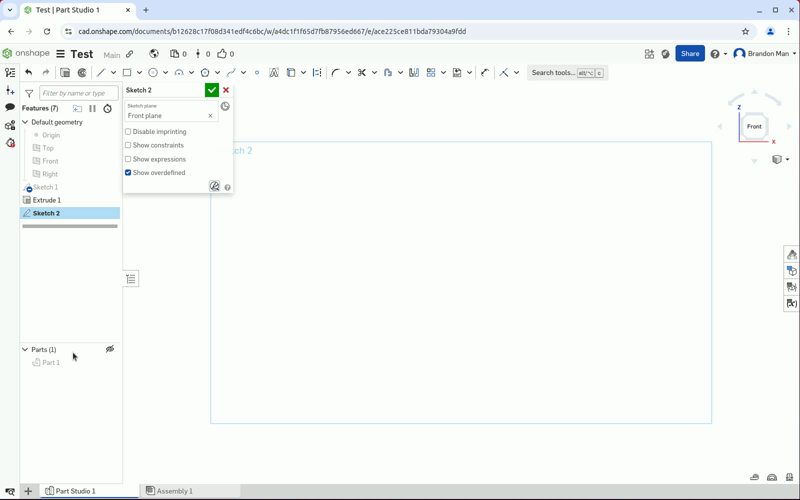
key_down(shift)
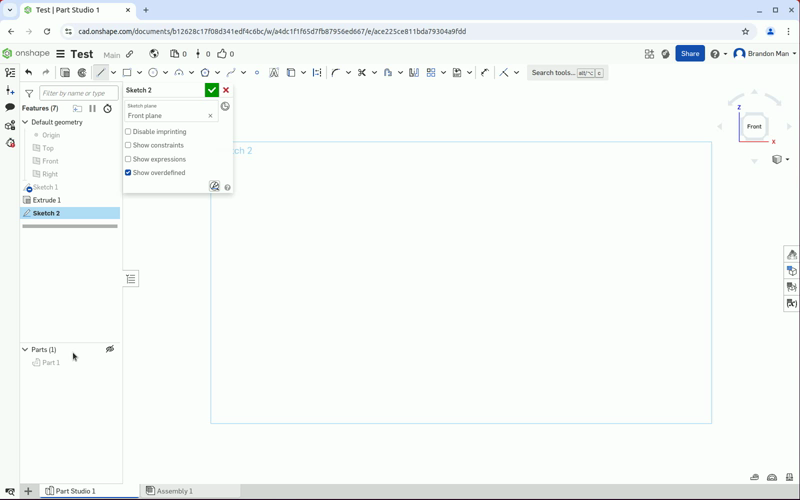
mouse_move(350, 204)
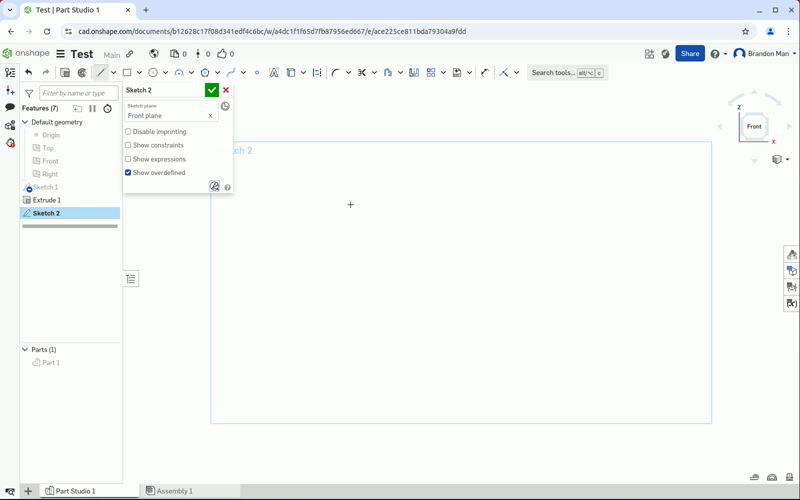
click(350, 204)
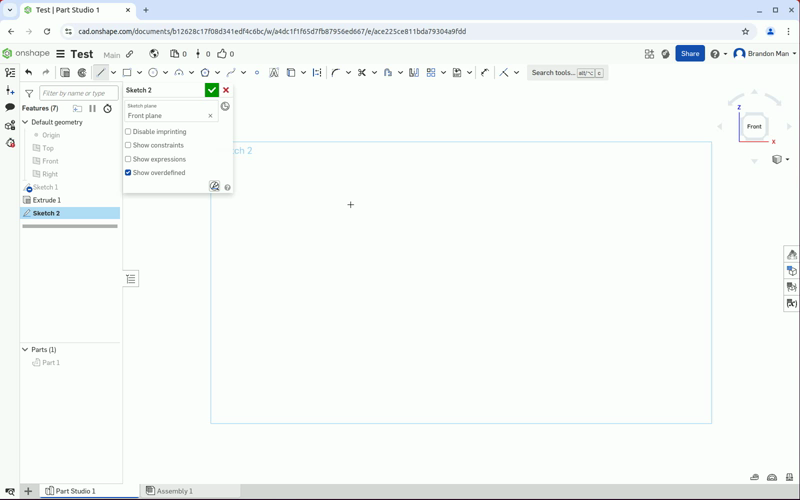
key_up(shift)
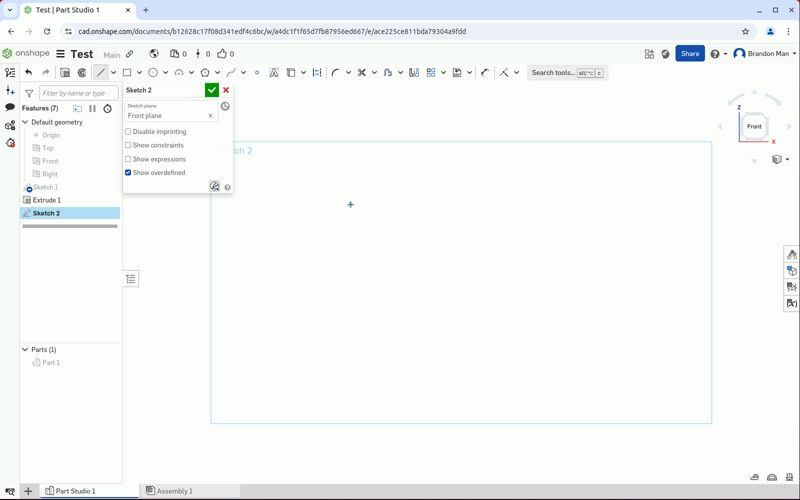
key_down(shift)
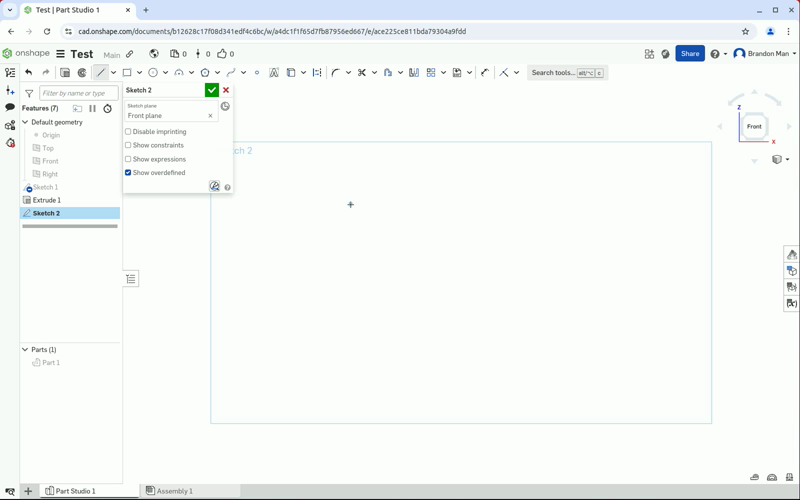
mouse_move(417, 204)
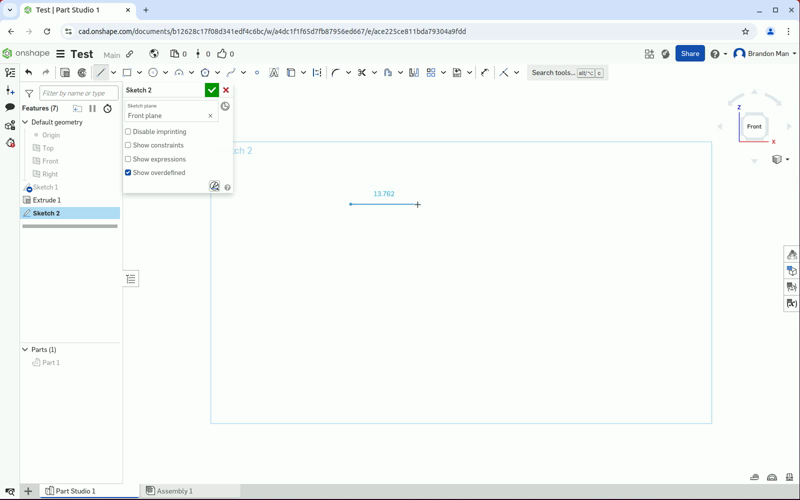
click(417, 204)
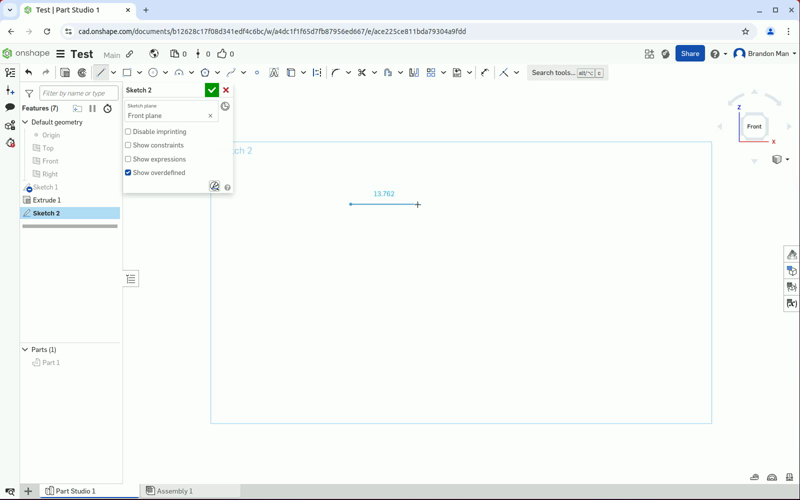
key_up(shift)
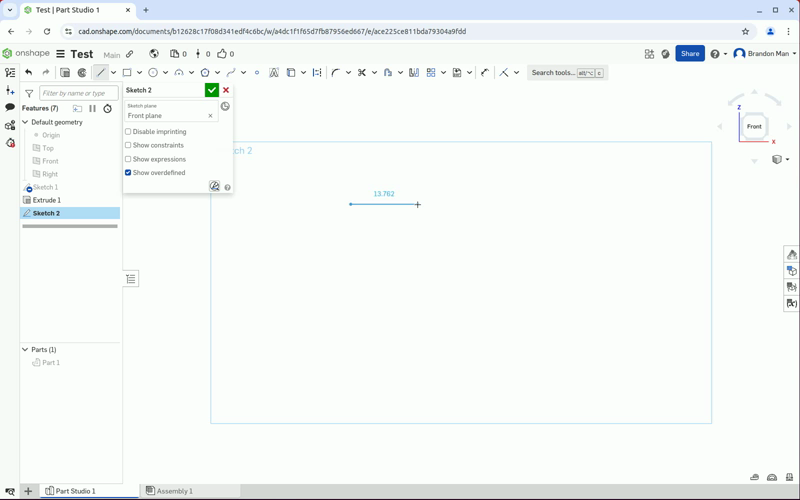
key_down(shift)
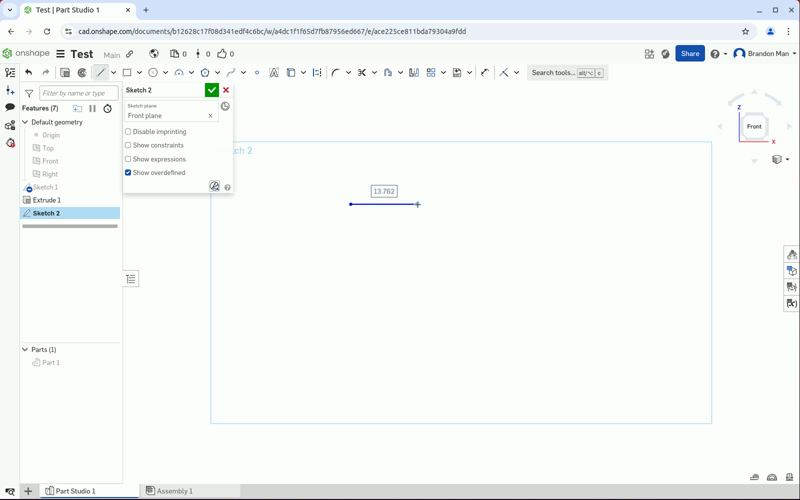
mouse_move(447, 204)
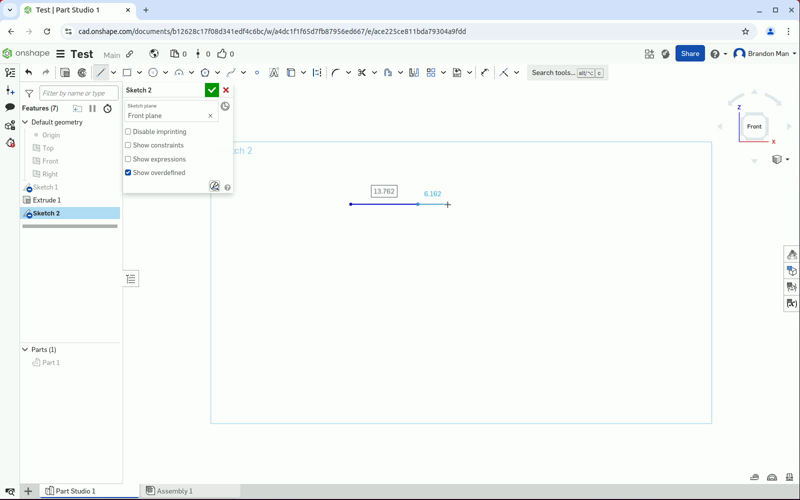
mouse_move(417, 186)
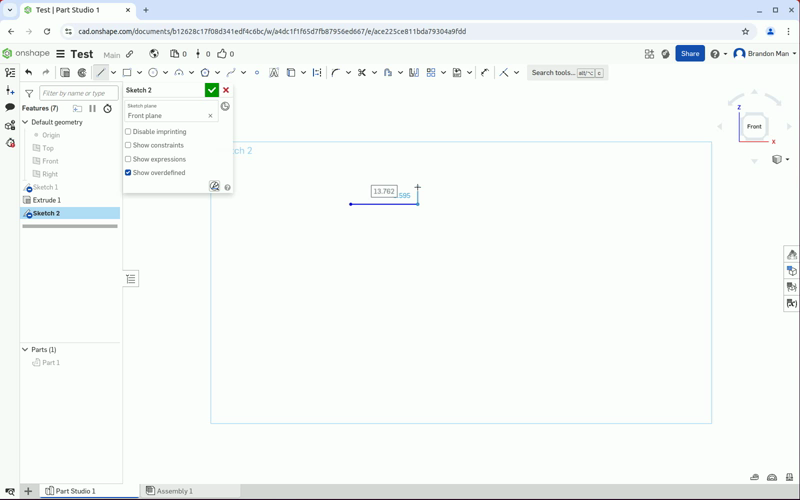
click(417, 186)
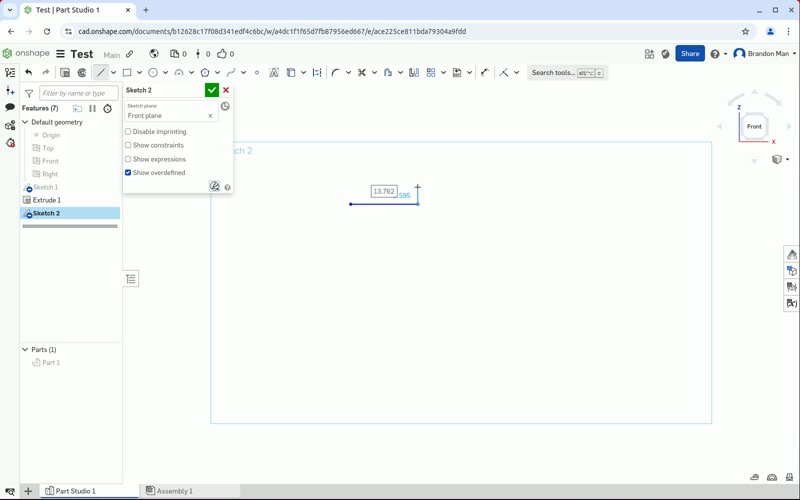
key_up(shift)
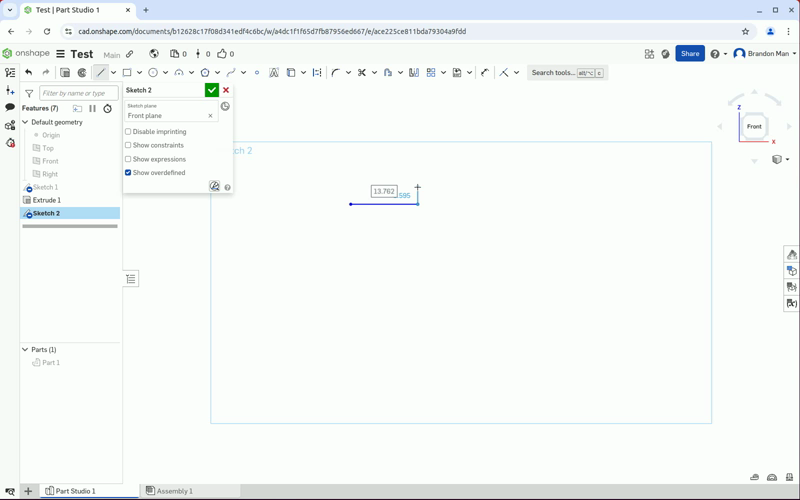
key_down(shift)
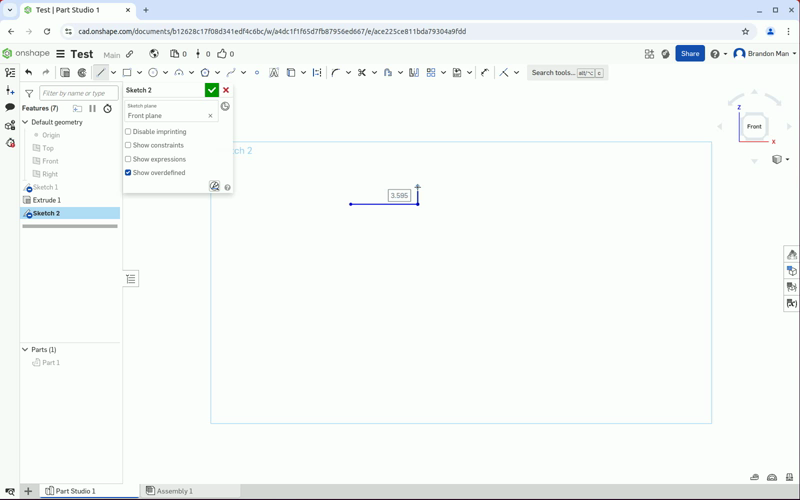
mouse_move(350, 186)
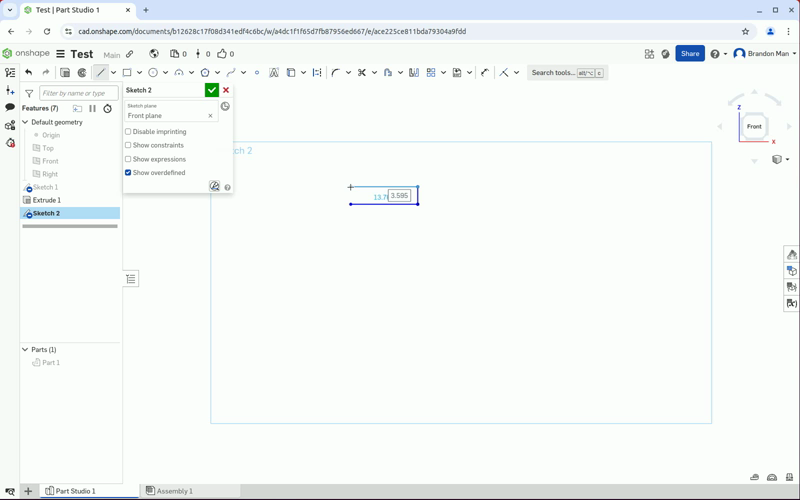
click(350, 186)
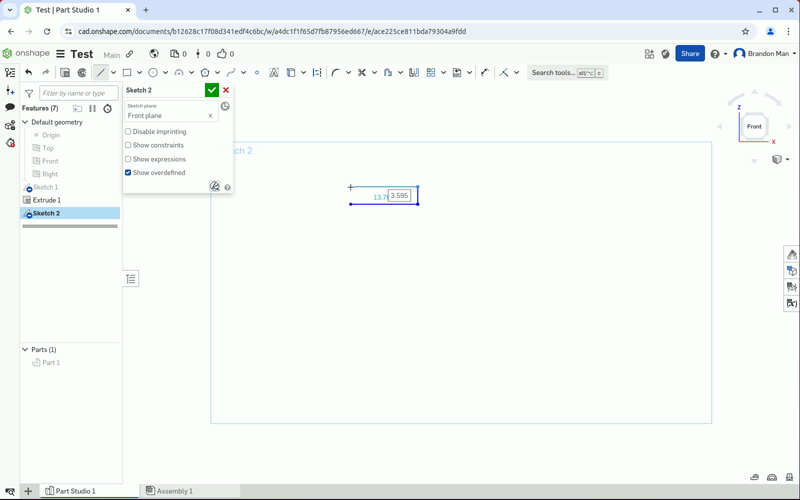
key_up(shift)
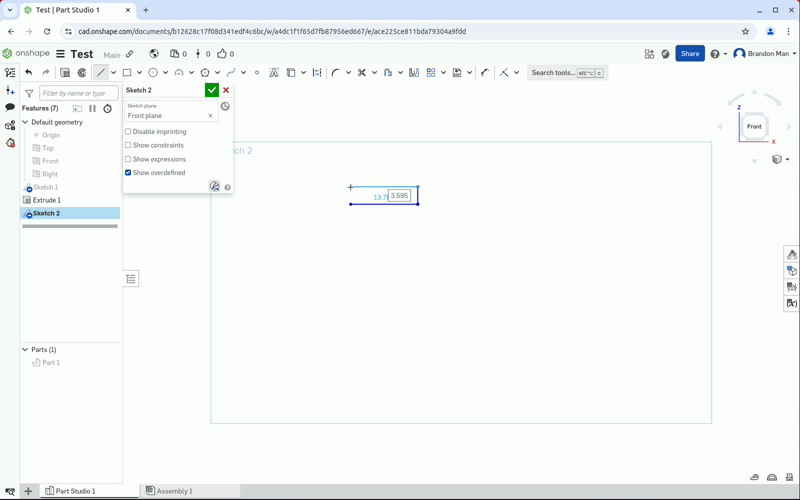
mouse_move(380, 186)
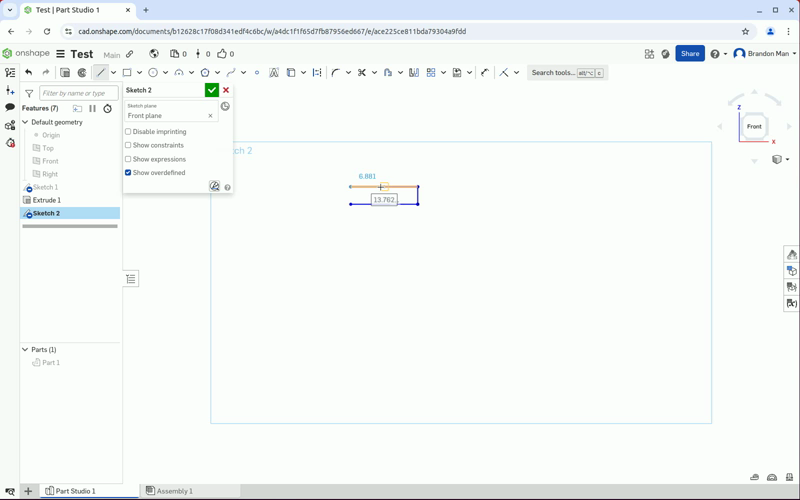
key_down(shift)
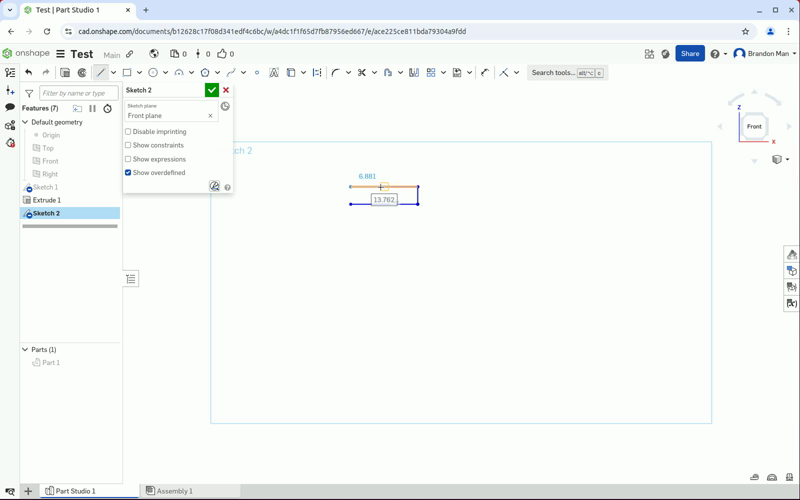
mouse_move(350, 204)
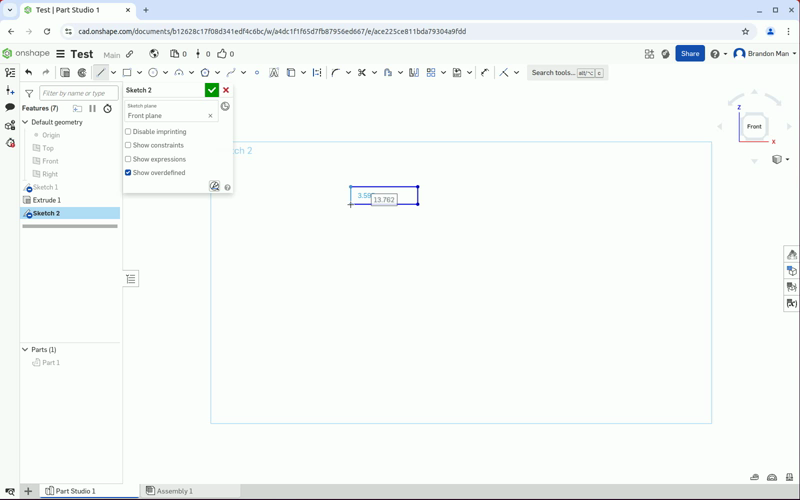
key_up(shift)
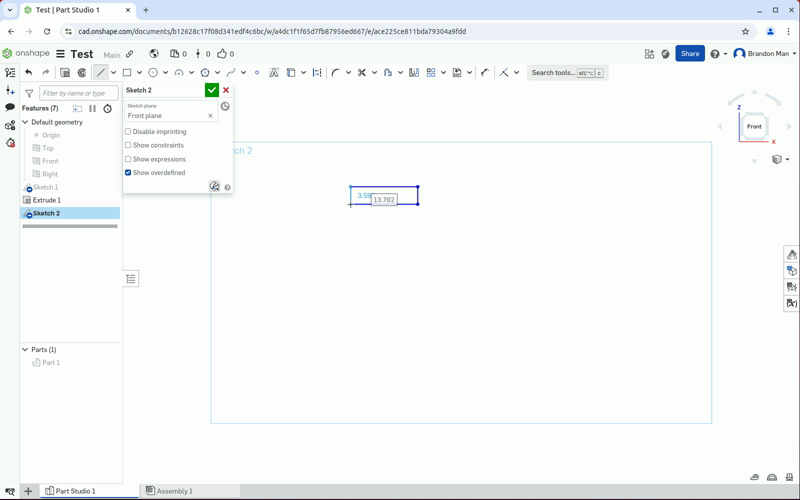
click(350, 204)
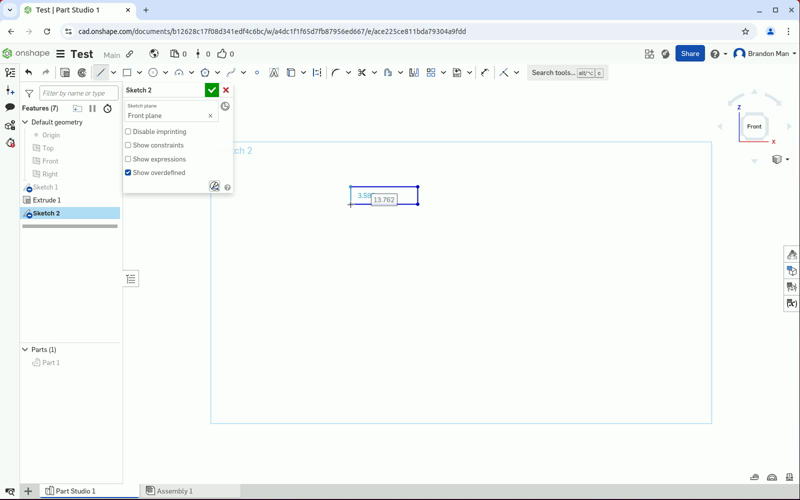
key(esc)
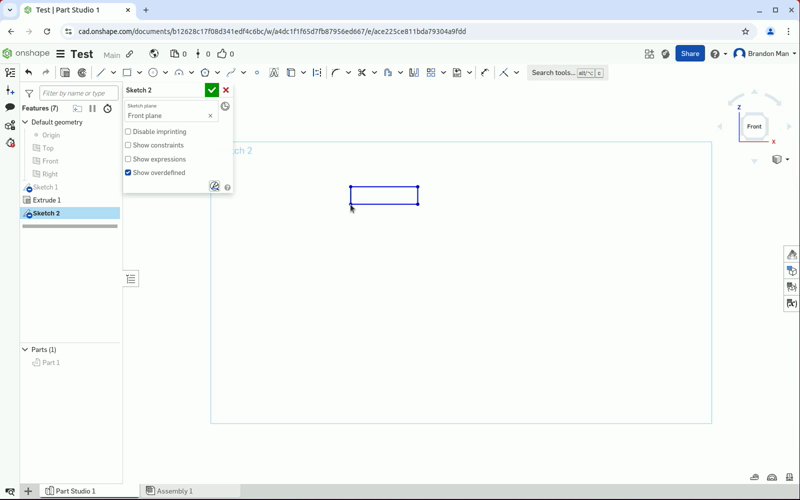
mouse_move(396, 194)
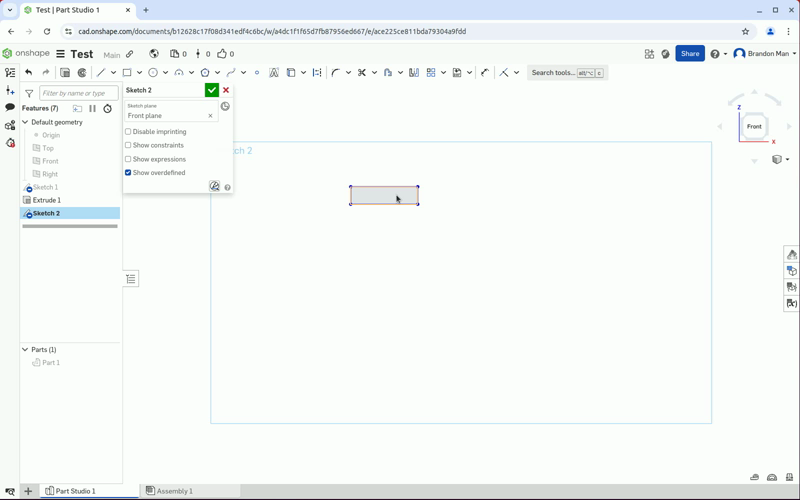
scroll(6)
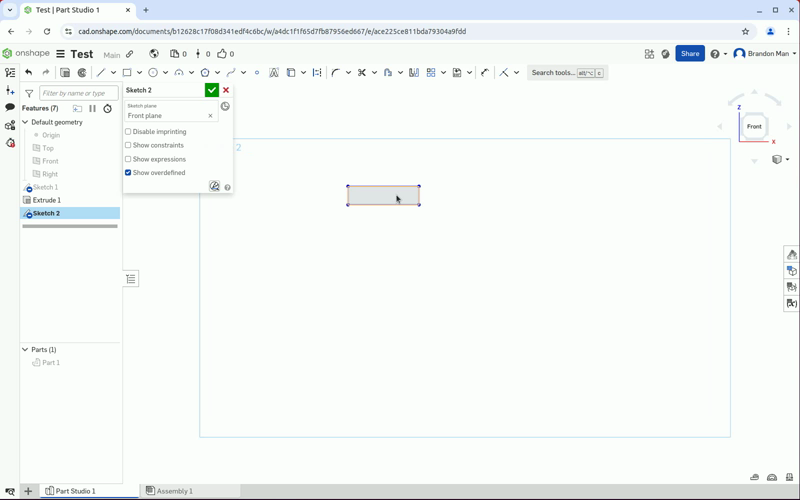
scroll(6)
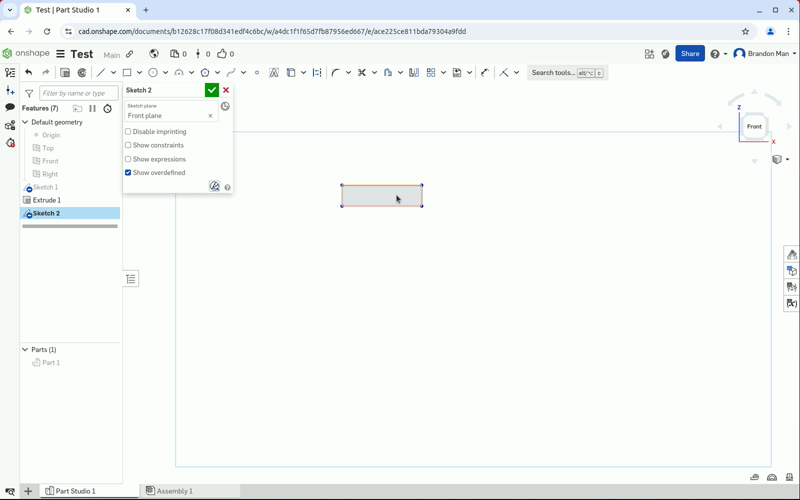
scroll(6)
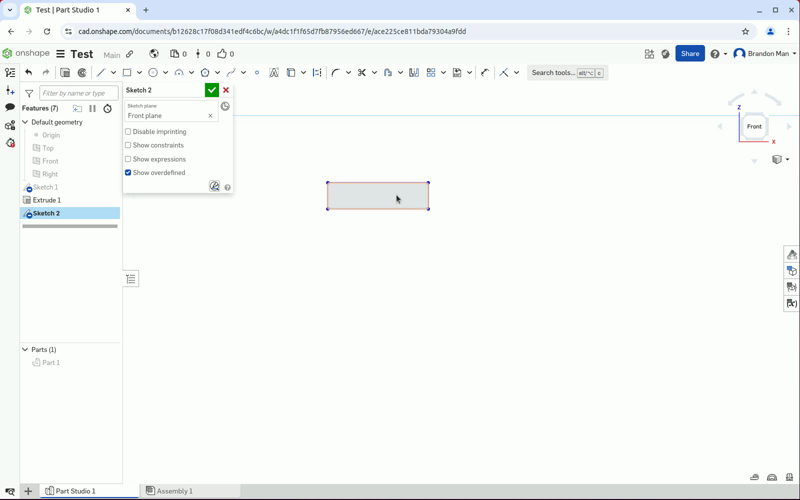
scroll(6)
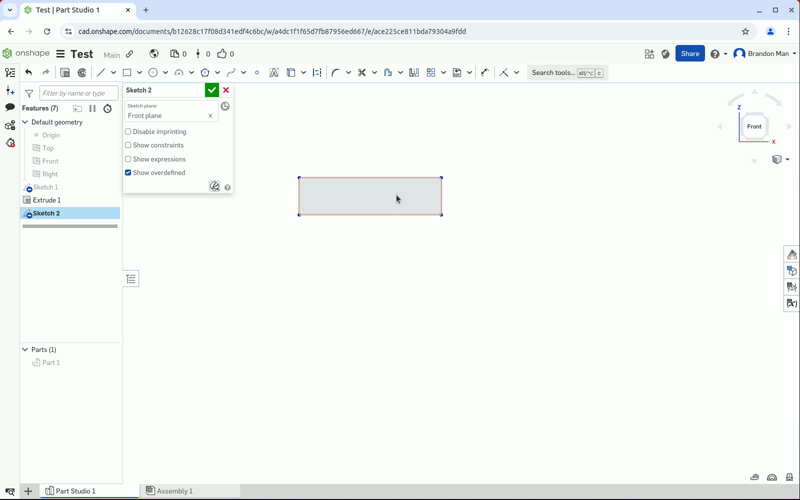
scroll(6)
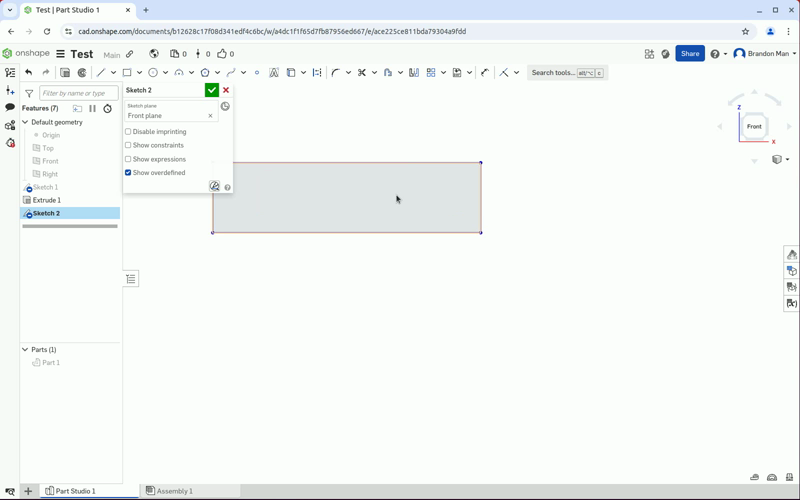
scroll(6)
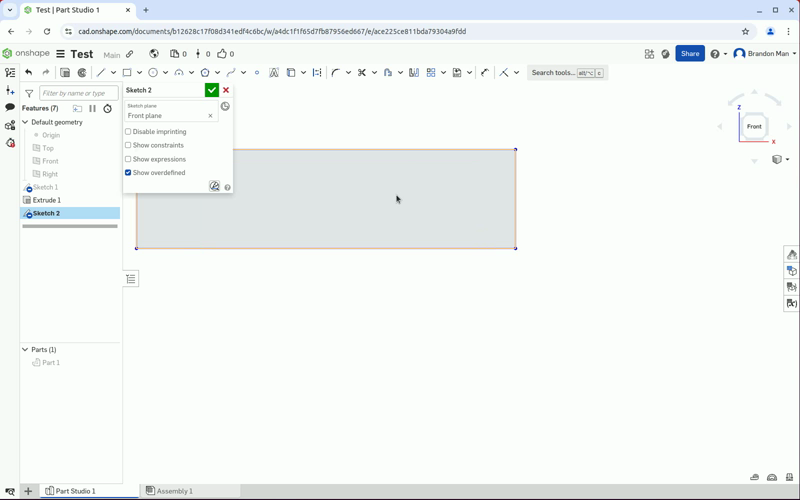
scroll(6)
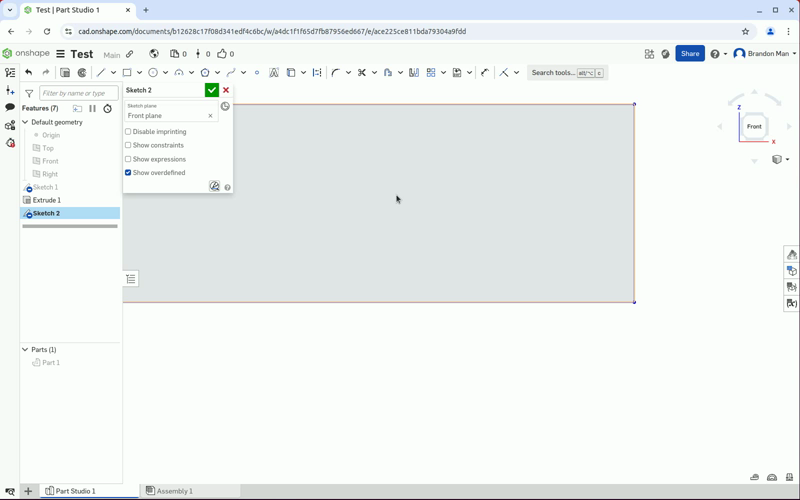
click(396, 194)
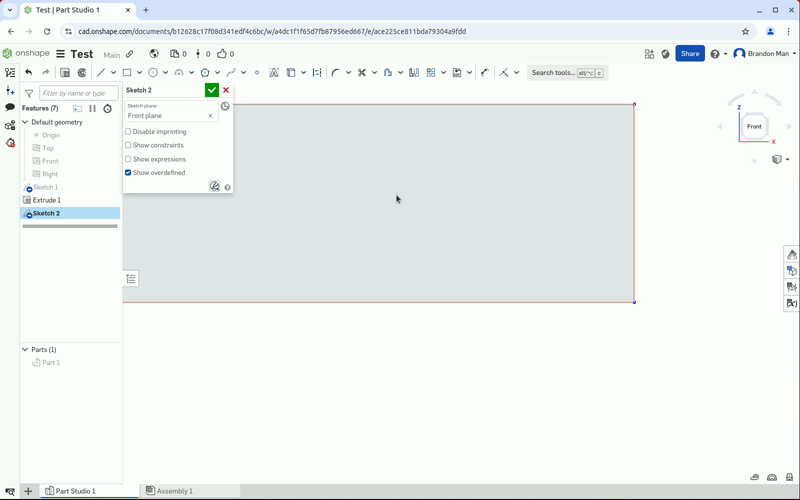
scroll(-6)
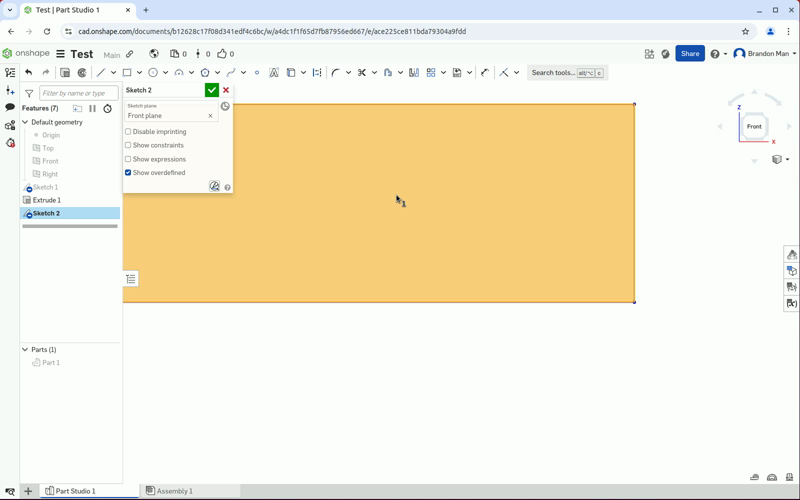
scroll(-6)
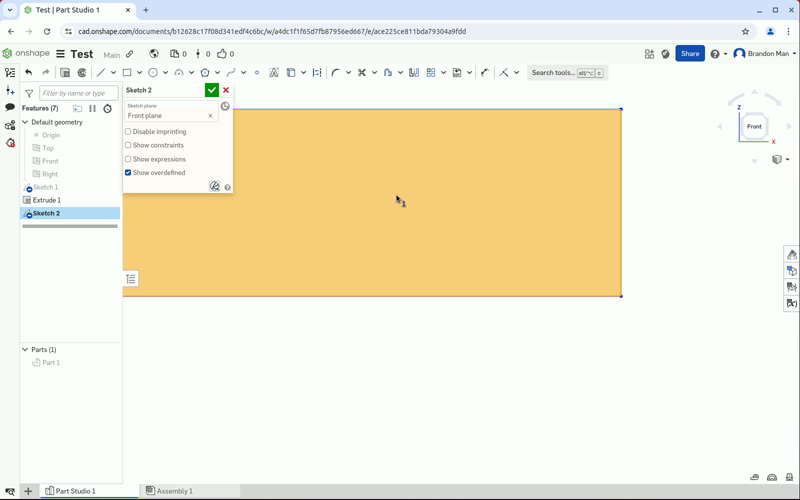
scroll(-6)
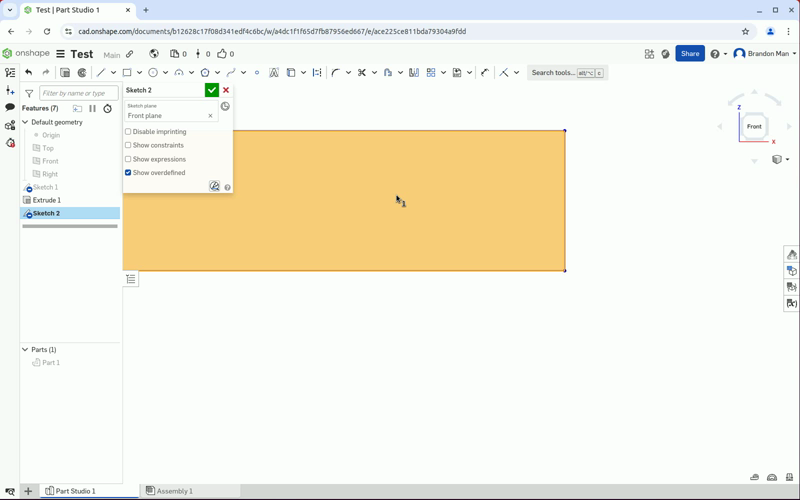
scroll(-6)
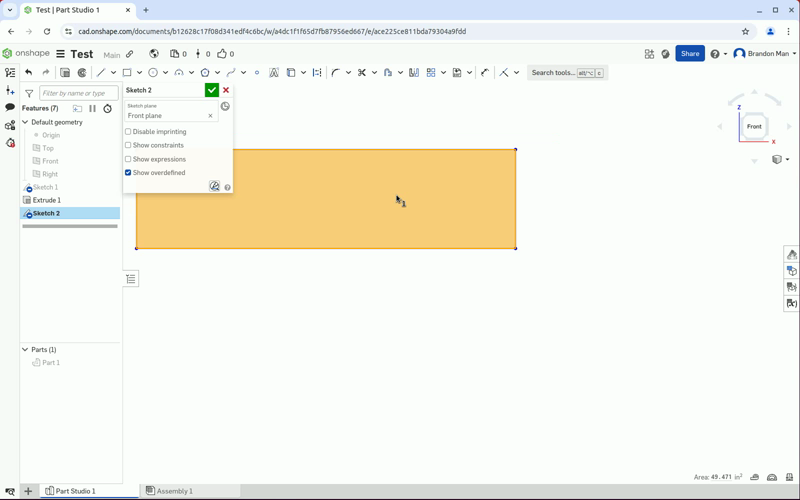
scroll(-6)
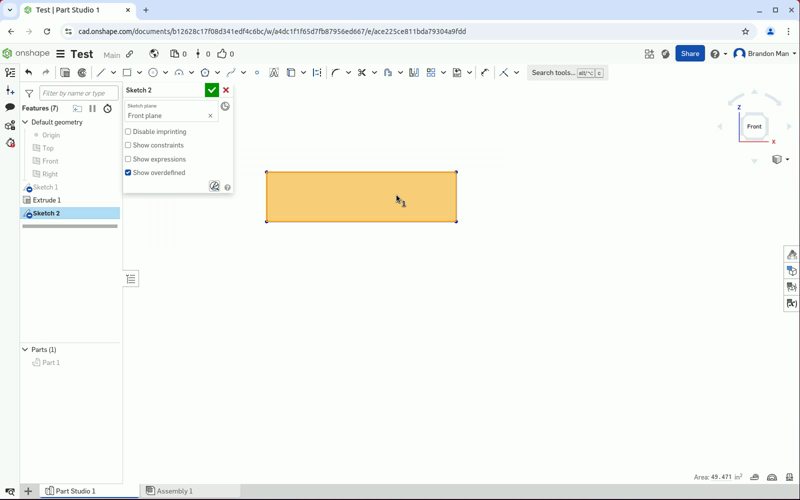
scroll(-6)
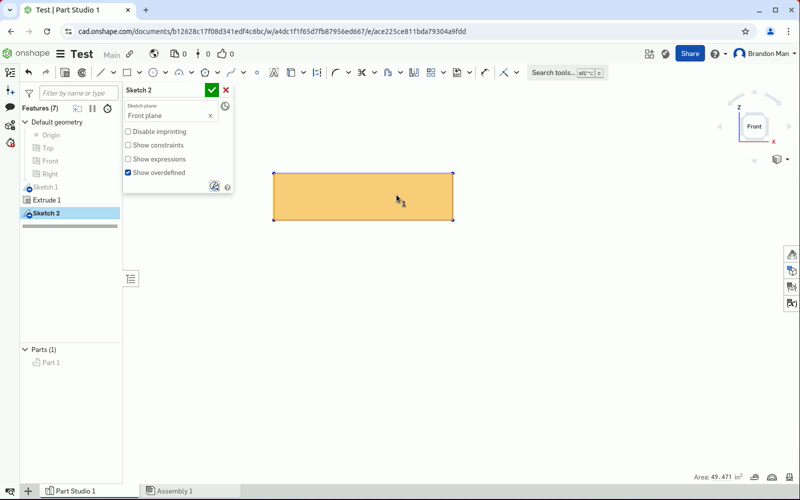
scroll(-6)
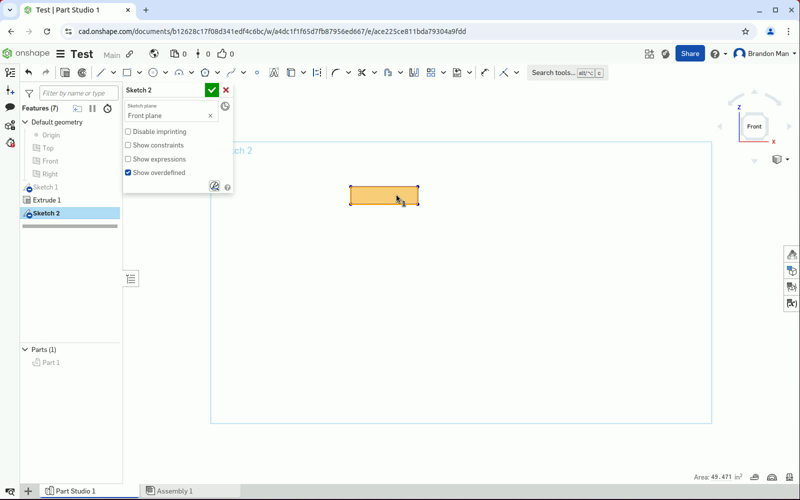
mouse_move(73, 352)
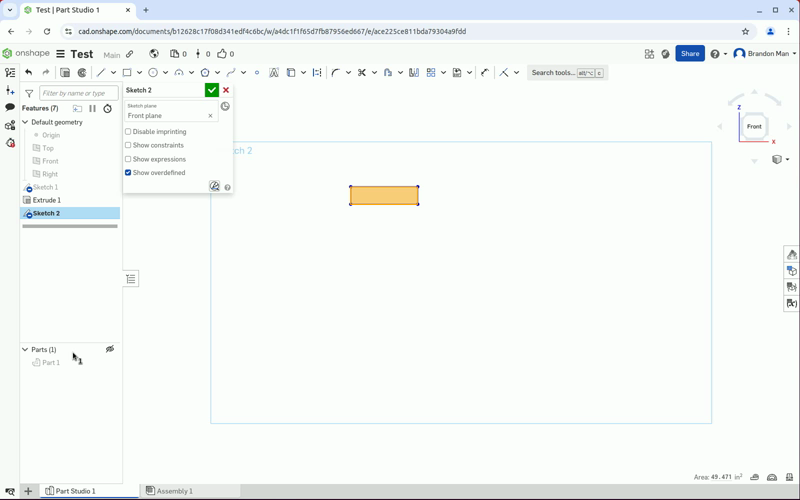
key(shift+y)
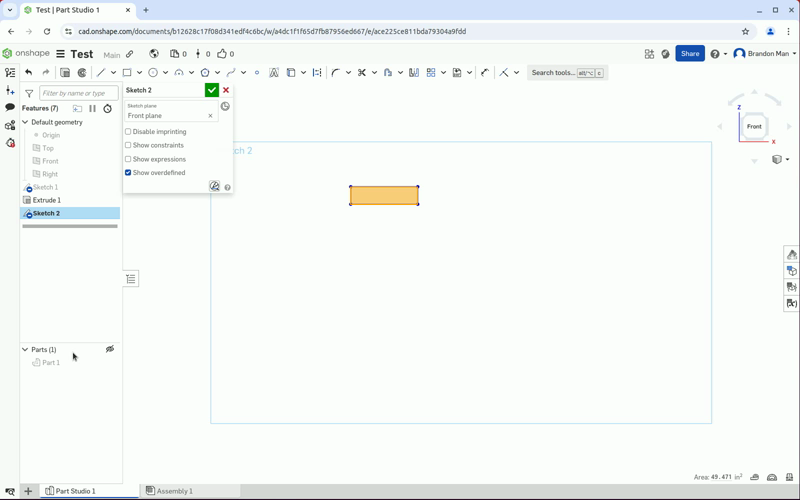
key(shift+e)
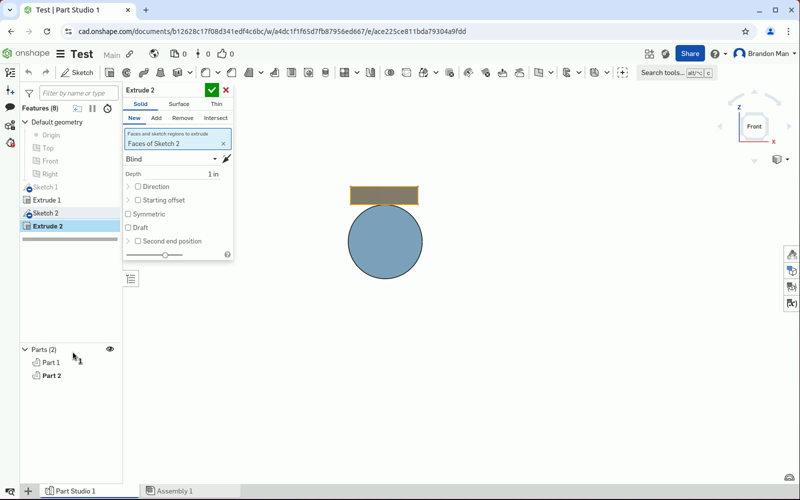
mouse_move(143, 106)
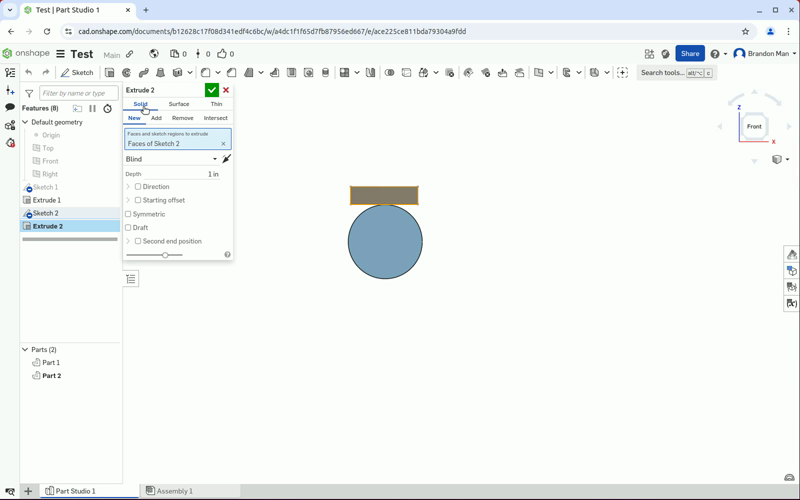
click(143, 106)
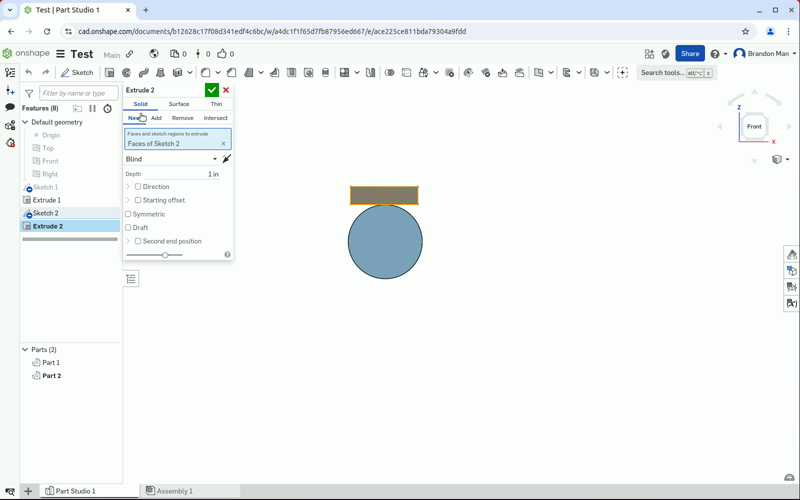
mouse_move(137, 120)
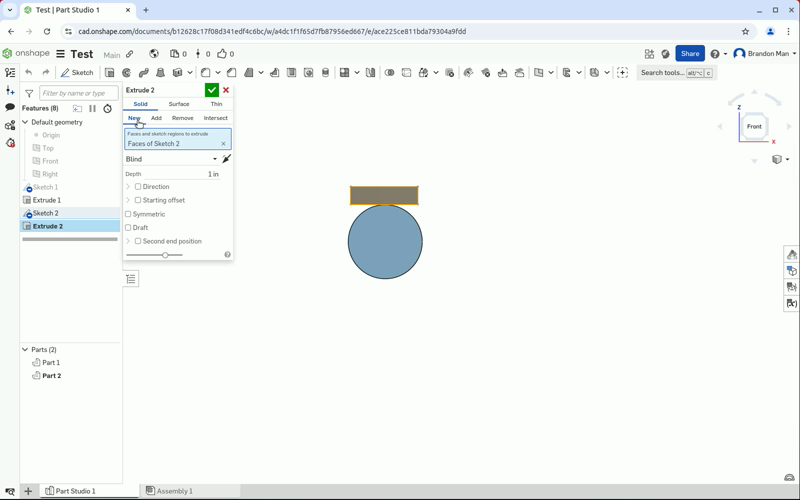
click(137, 120)
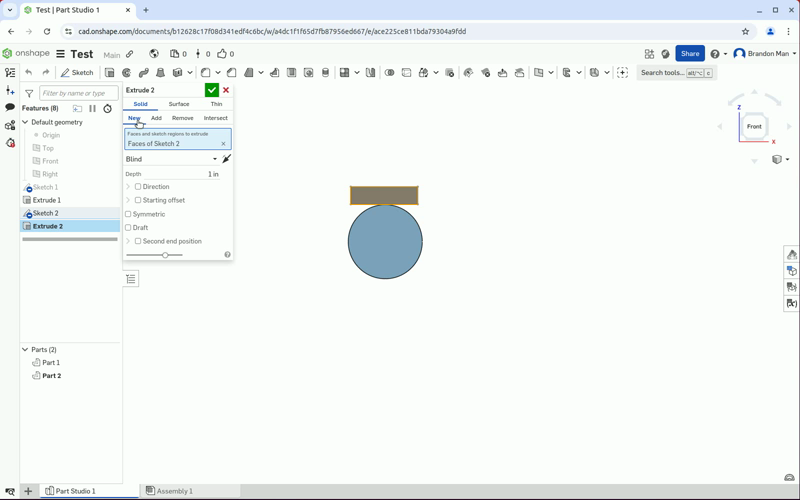
key(tab, 4)
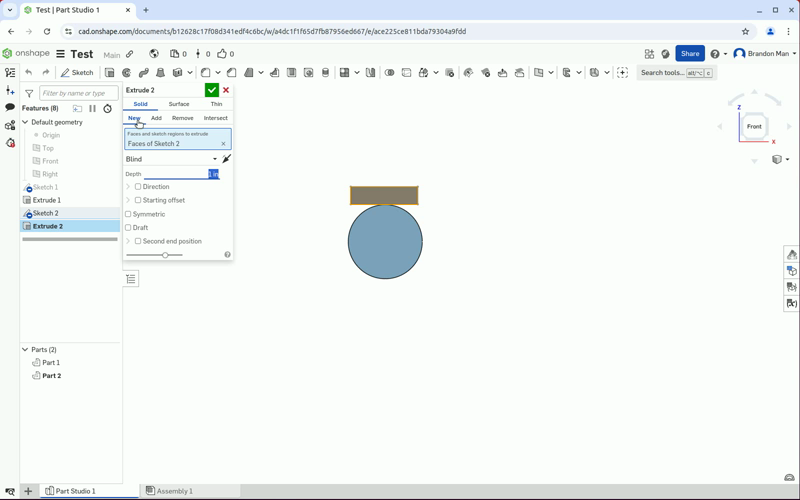
text(12.036)
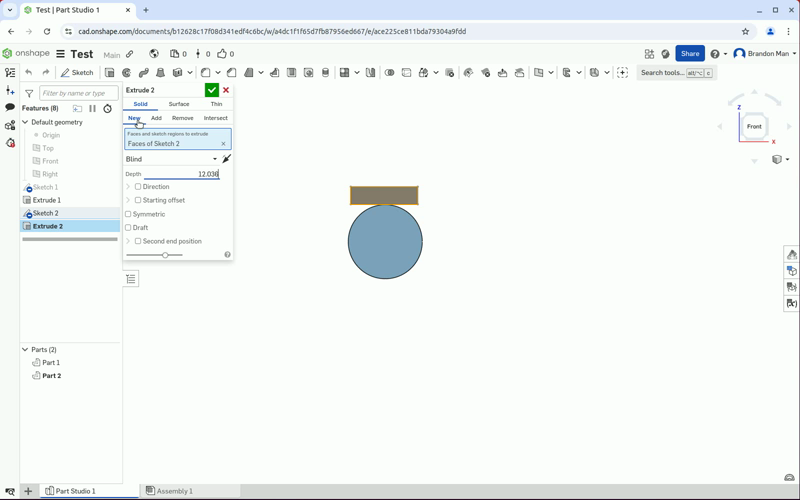
key(enter)
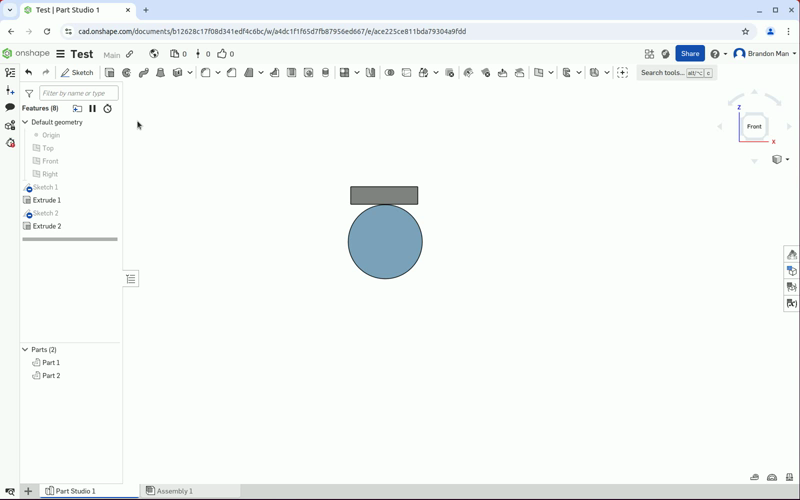
key(shift+h)
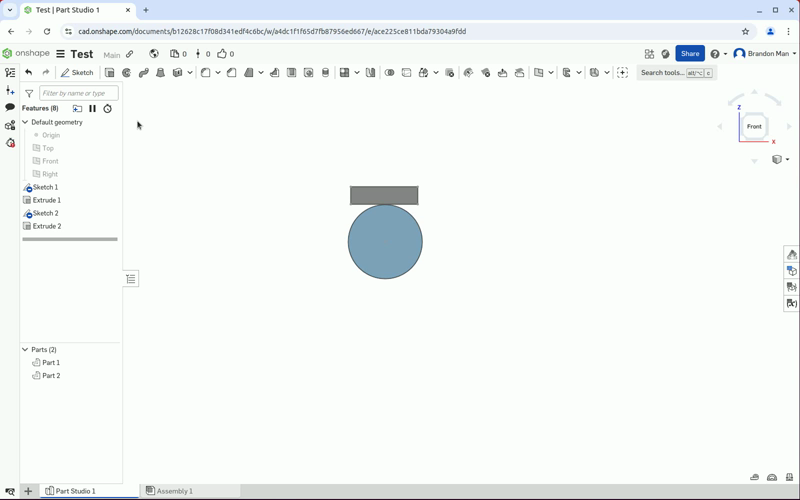
key(shift+h)
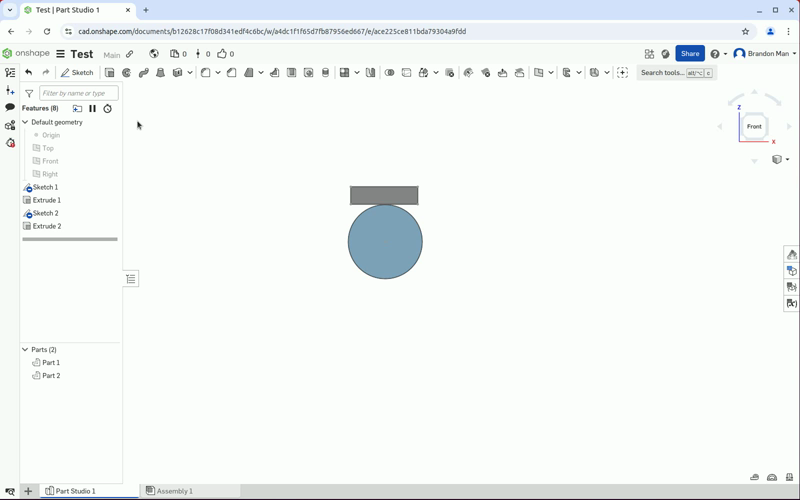
key(shift+7)
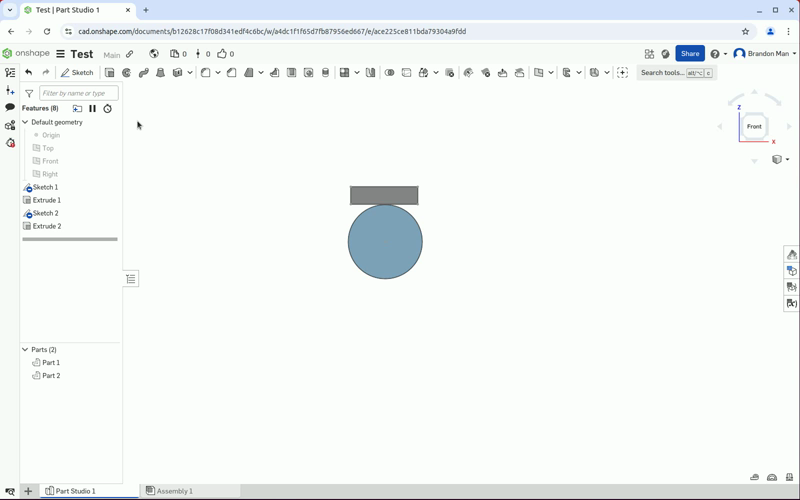
key(left, 2)
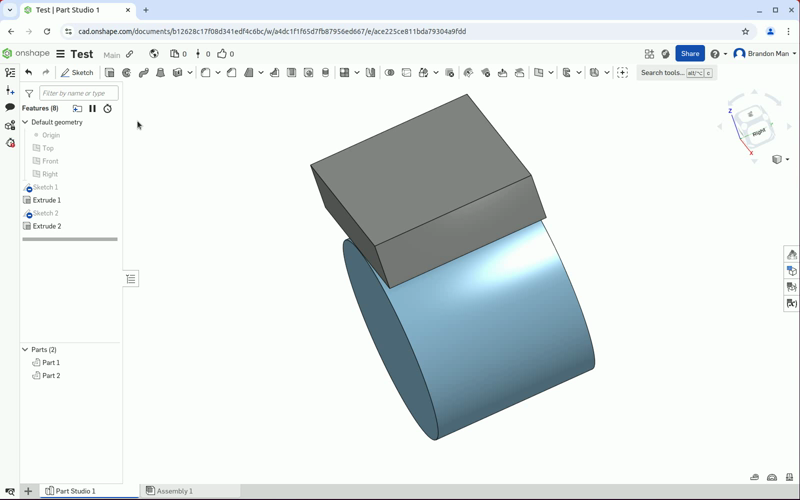
key(down, 2)
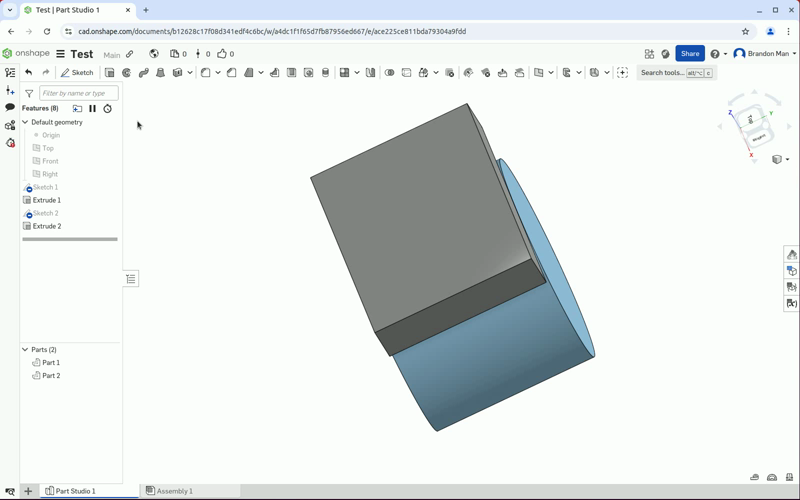
key(up, 2)
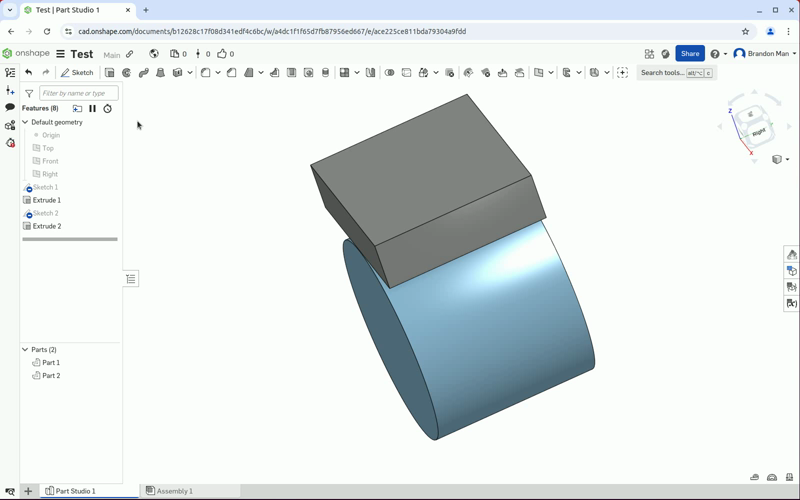
key(right, 2)
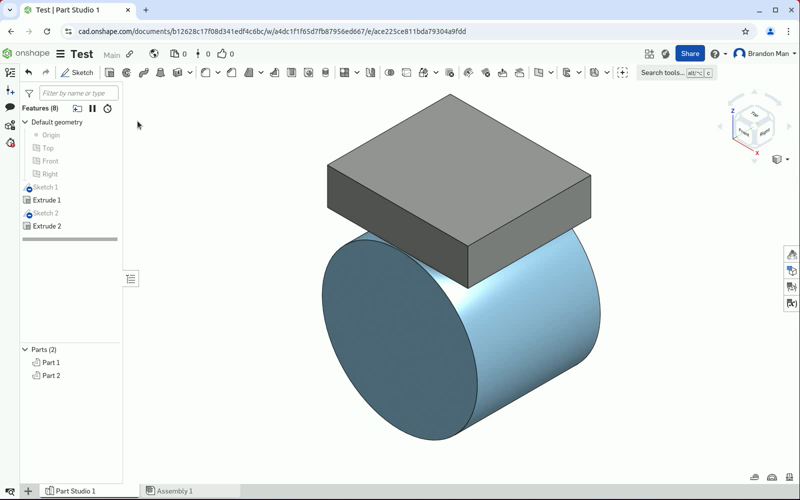
mouse_move(73, 189)
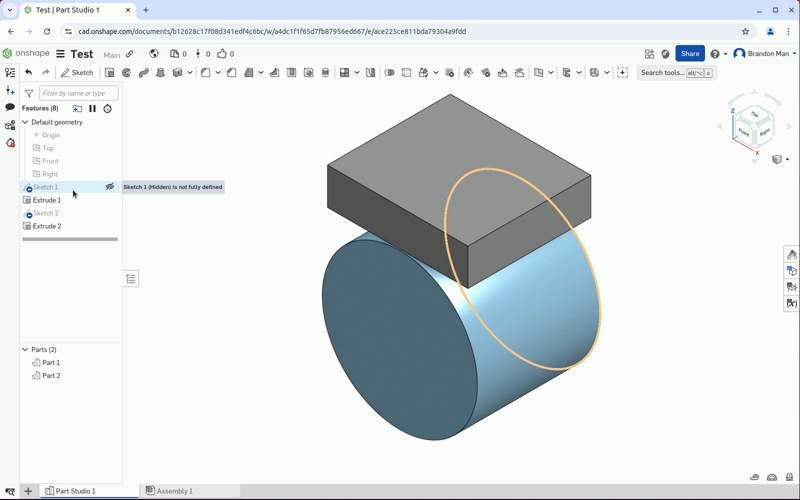
click(73, 189)